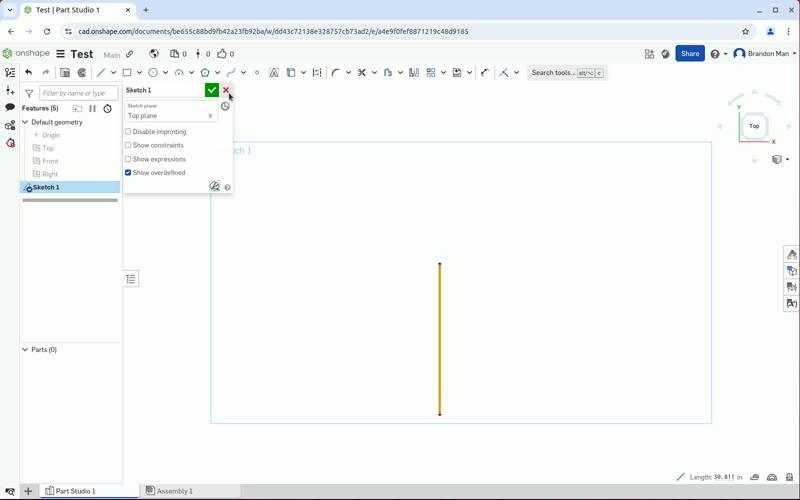
key(shift+h)
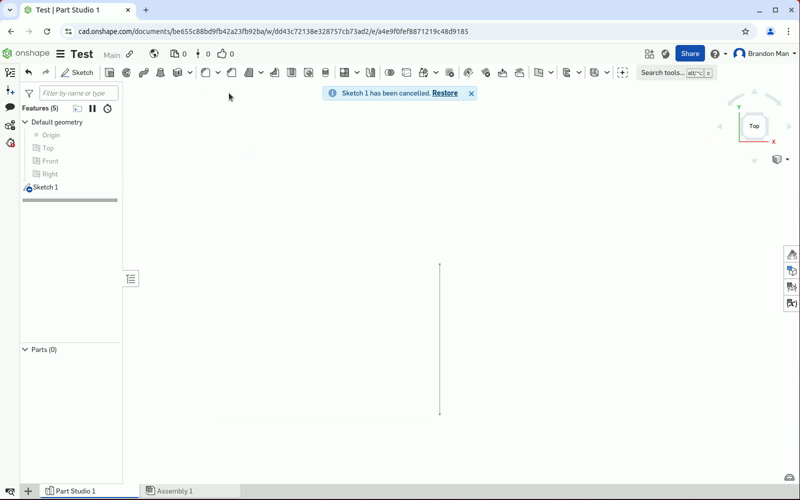
key(shift+s)
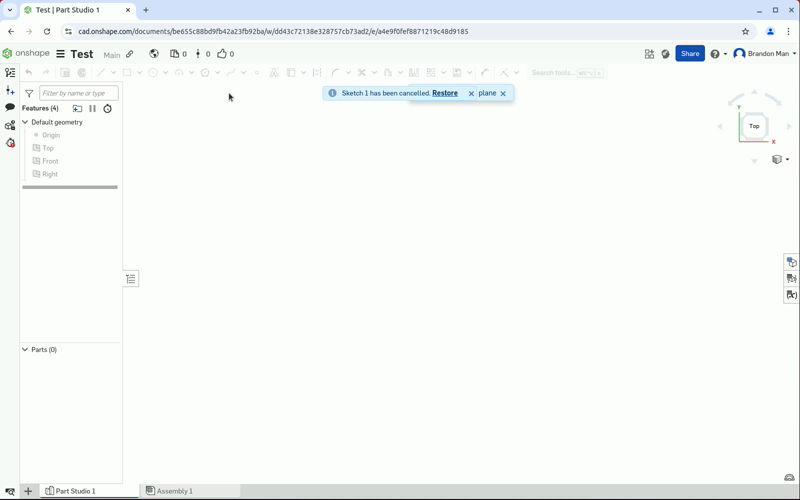
mouse_move(73, 150)
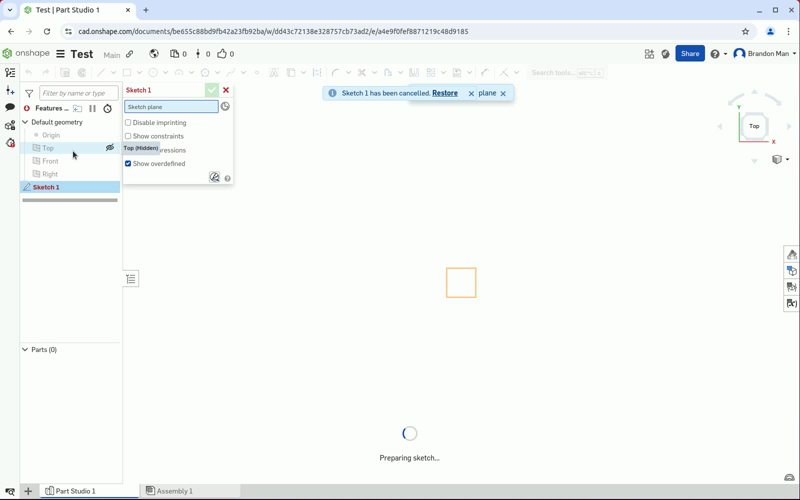
click(73, 150)
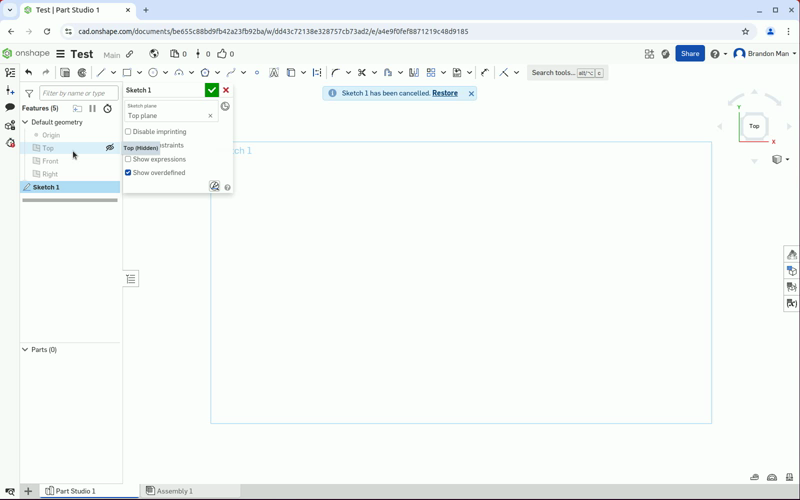
mouse_move(73, 352)
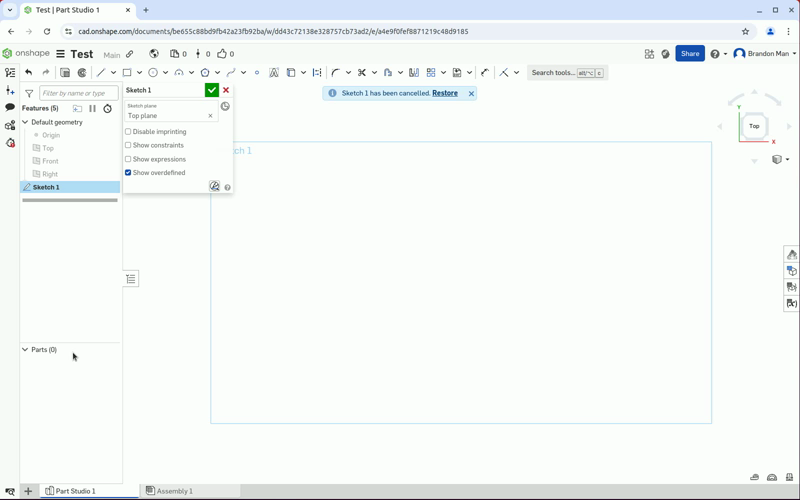
key(y)
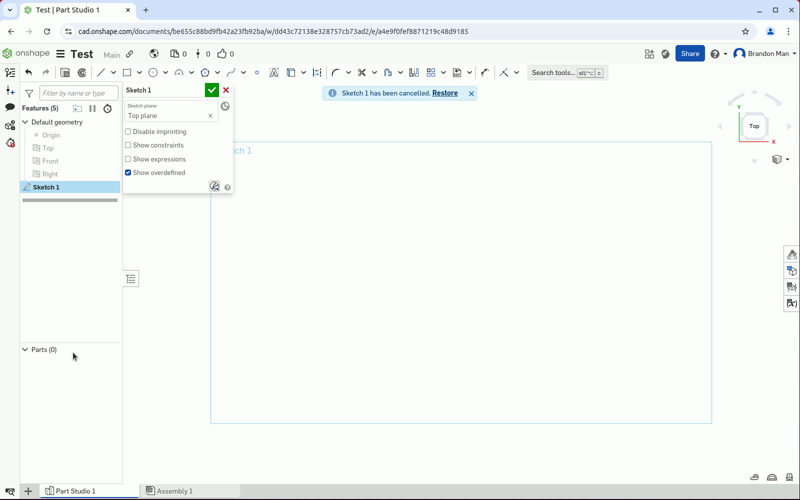
key(l)
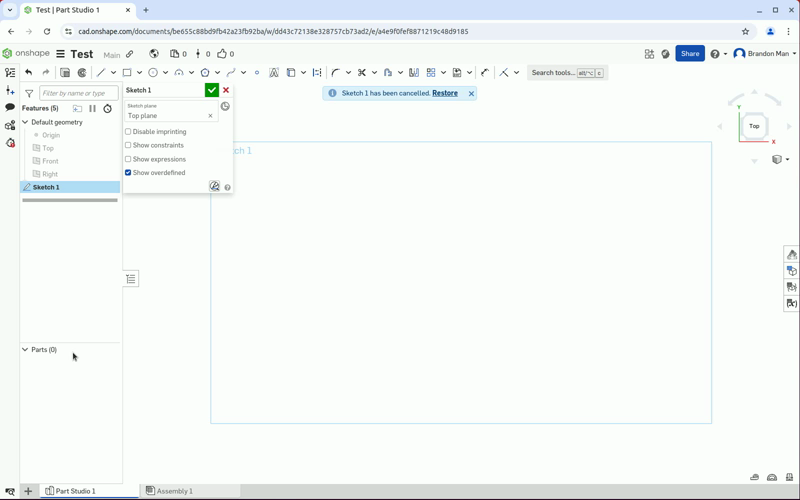
key_down(shift)
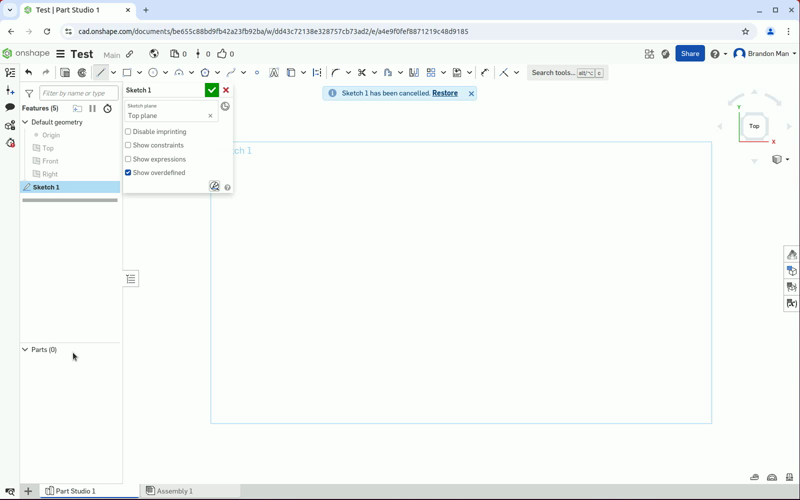
mouse_move(473, 363)
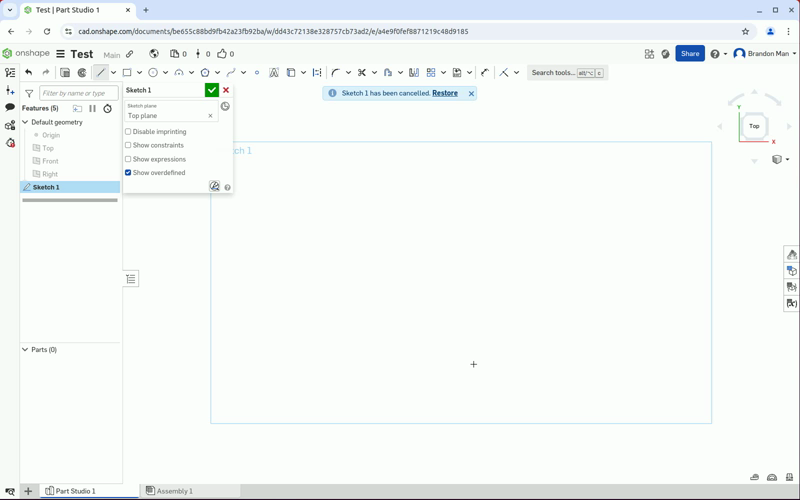
click(473, 363)
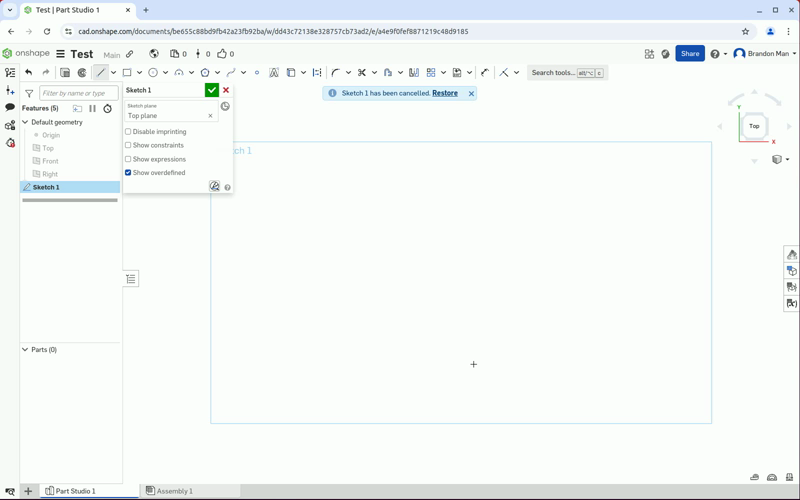
key_up(shift)
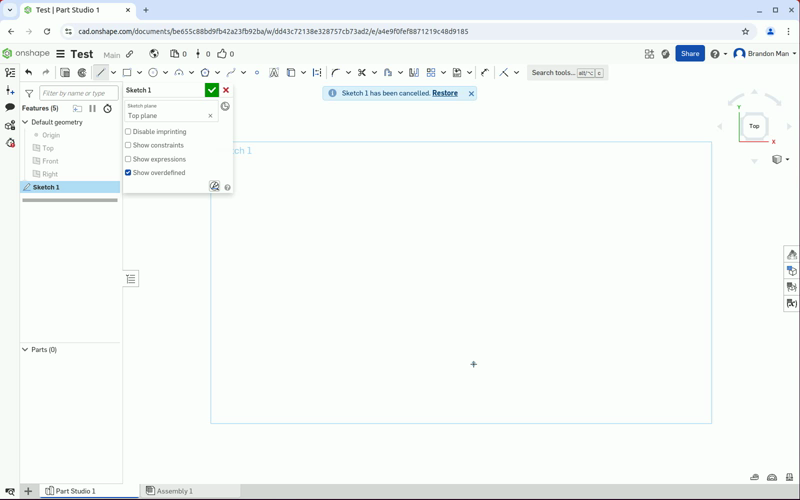
key_down(shift)
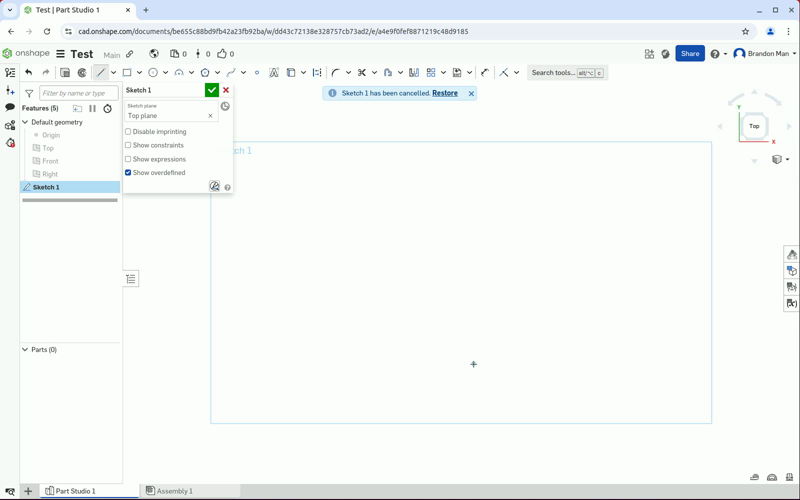
mouse_move(573, 363)
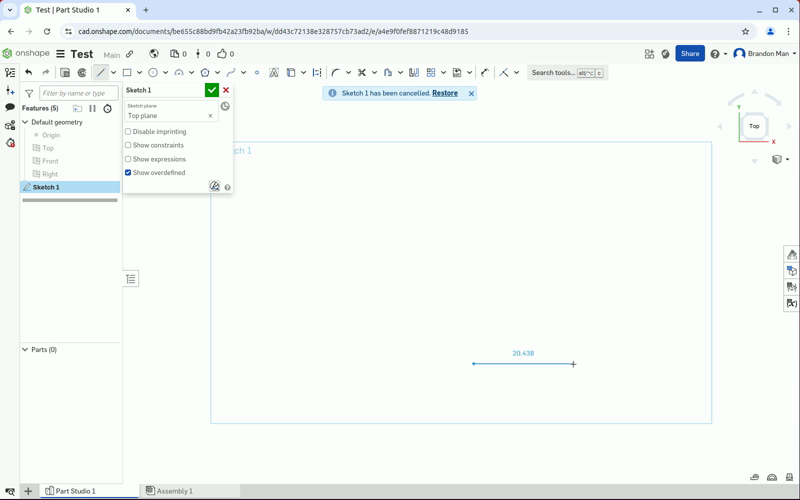
click(573, 363)
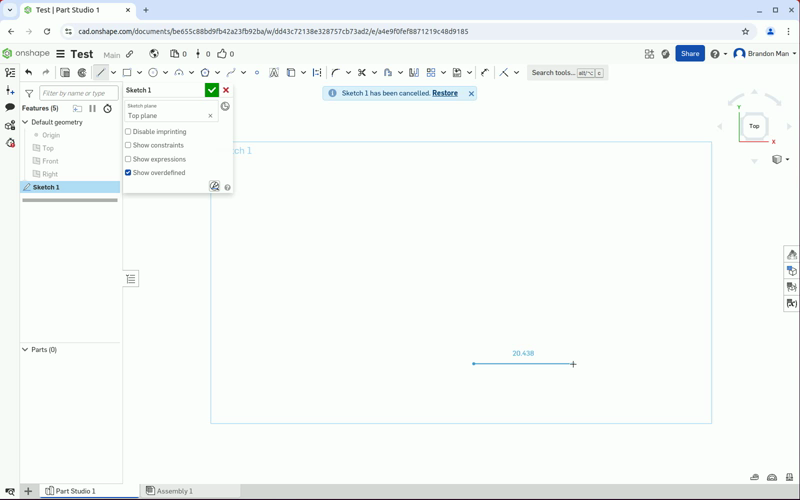
key_up(shift)
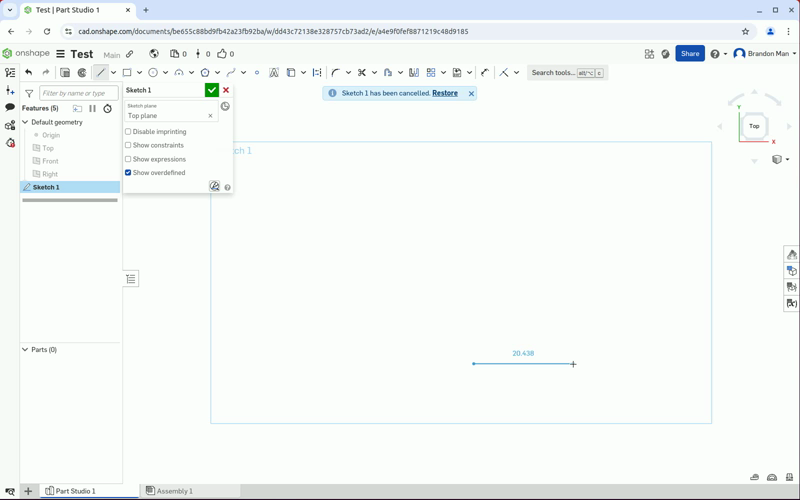
key_down(shift)
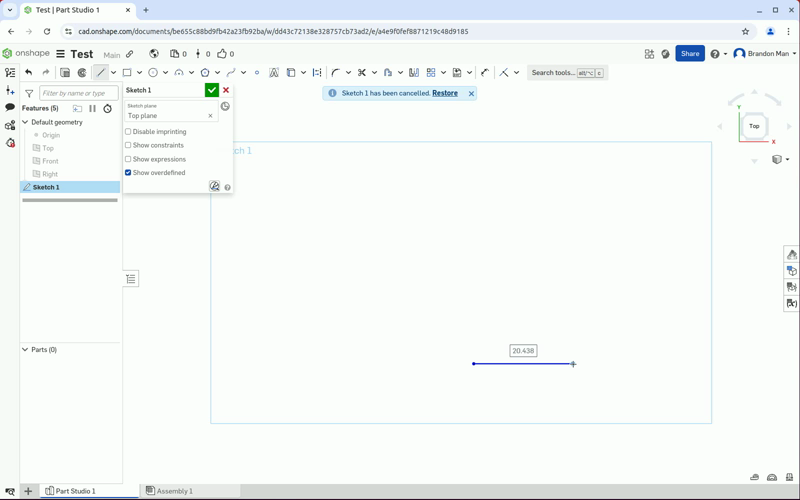
mouse_move(573, 264)
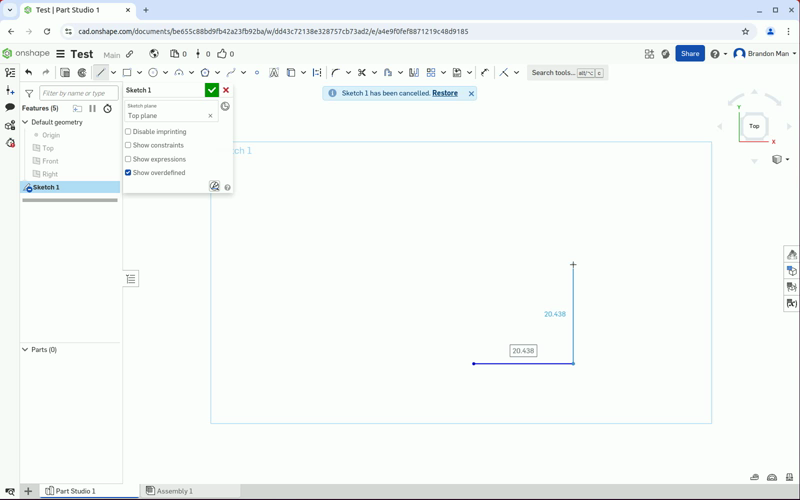
click(573, 264)
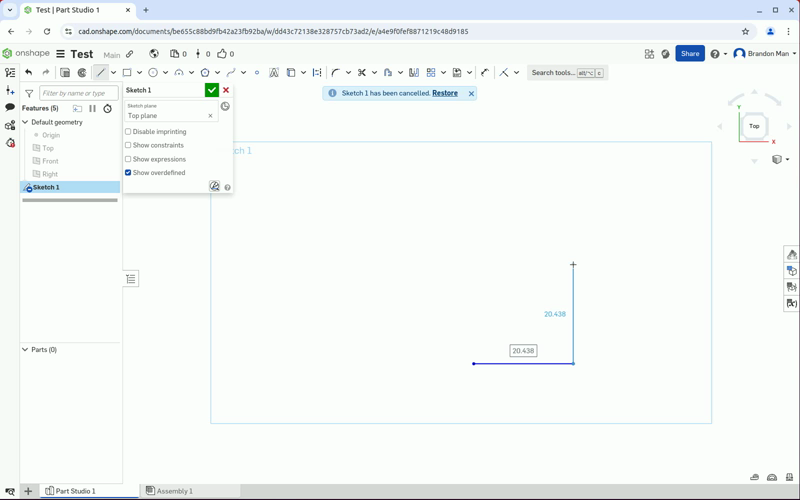
key_up(shift)
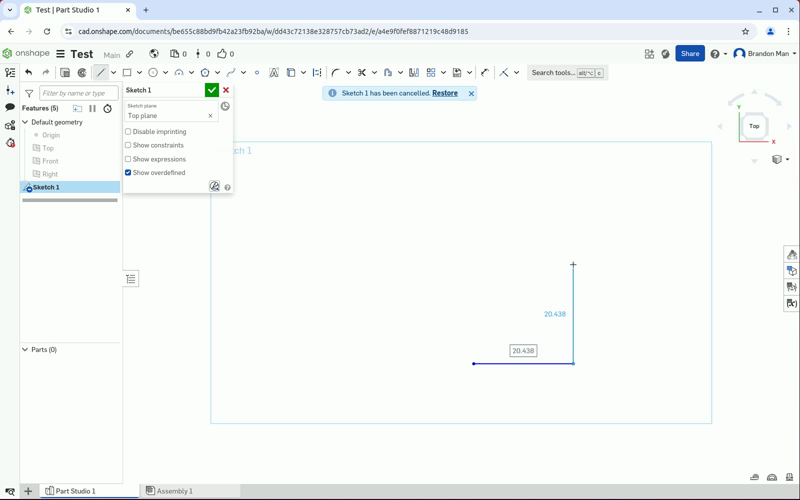
key_down(shift)
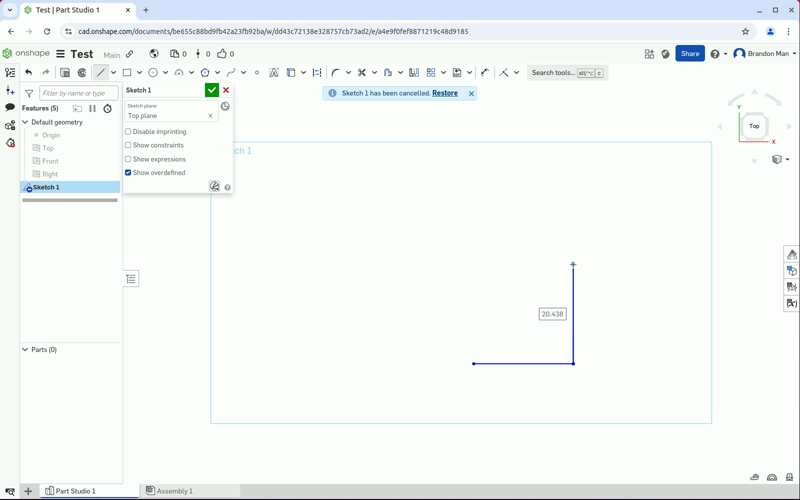
mouse_move(473, 264)
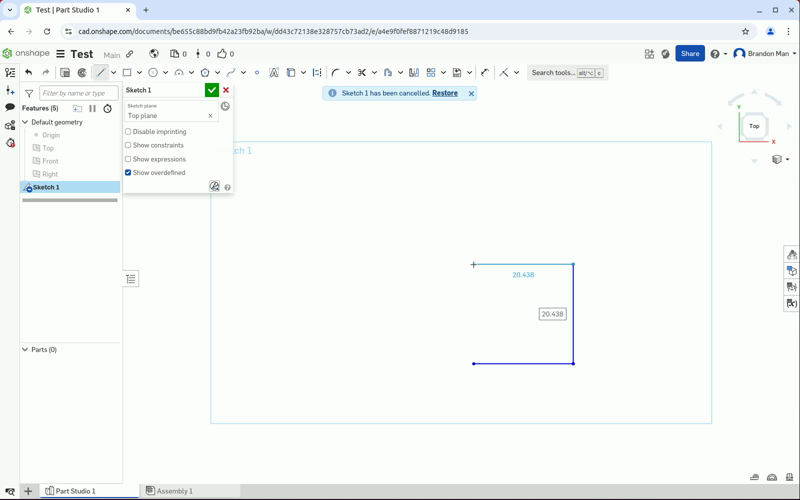
click(473, 264)
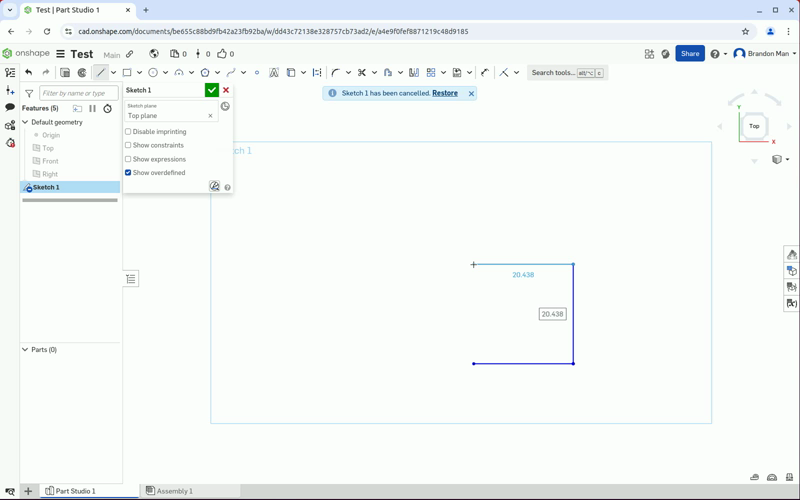
key_up(shift)
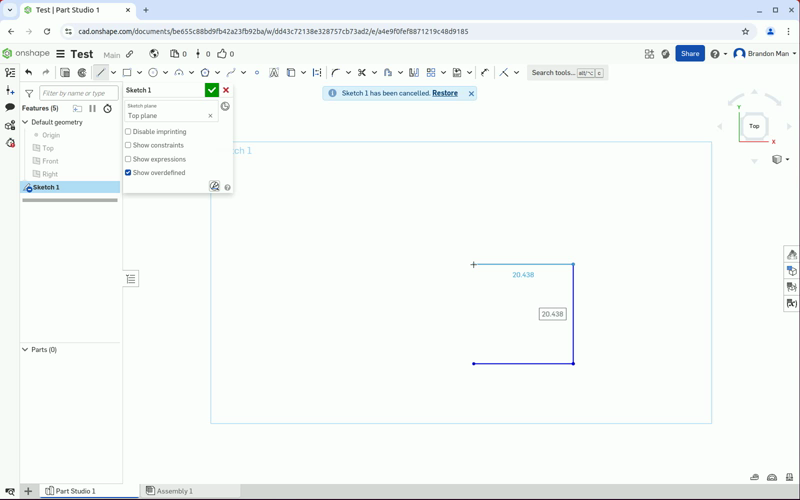
key_down(shift)
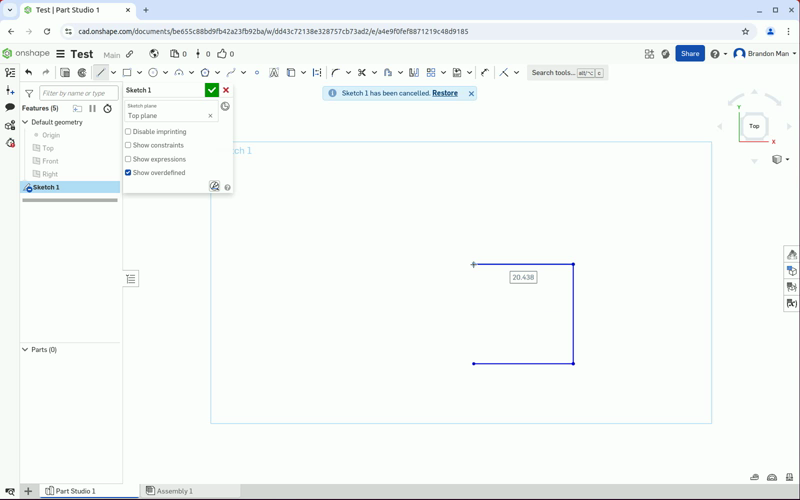
mouse_move(473, 363)
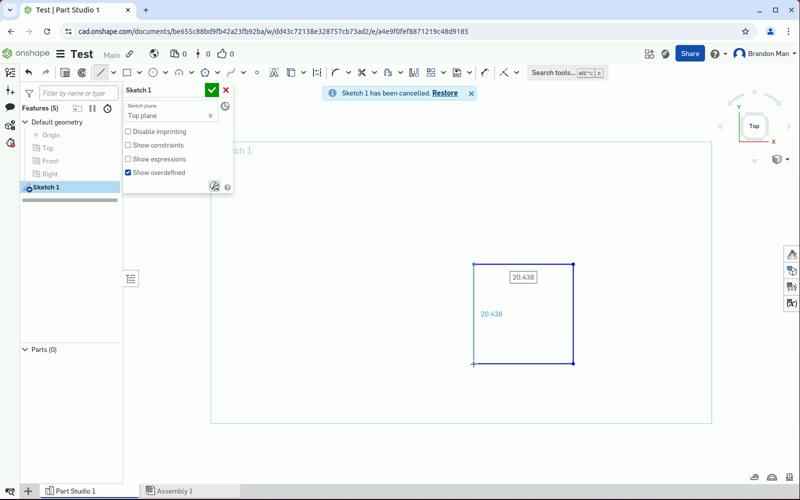
key_up(shift)
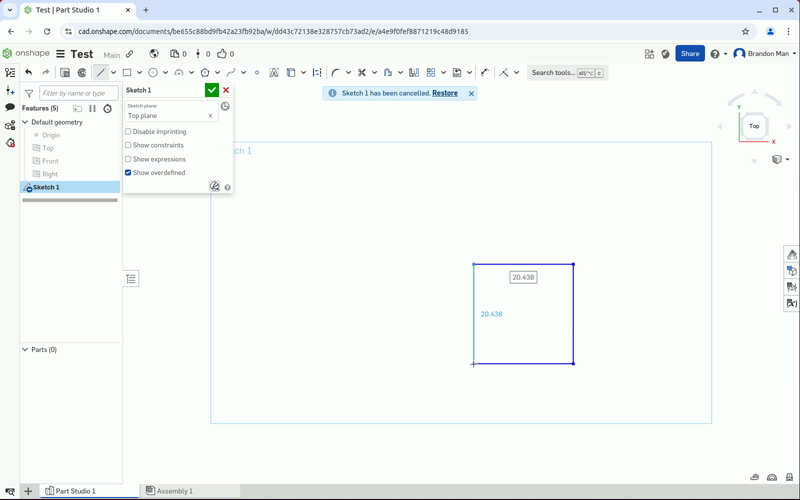
click(473, 363)
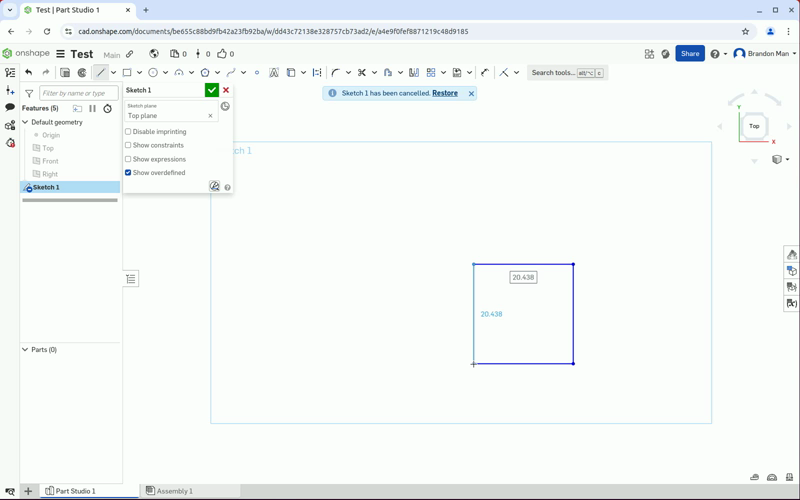
key(esc)
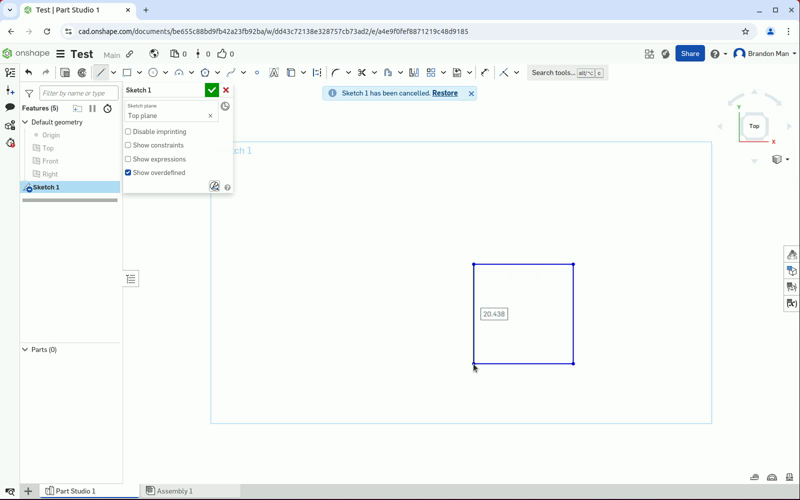
mouse_move(502, 314)
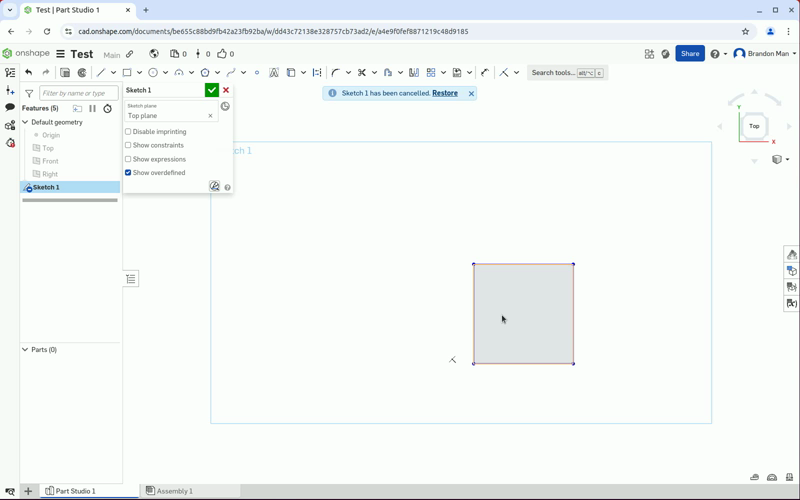
click(502, 314)
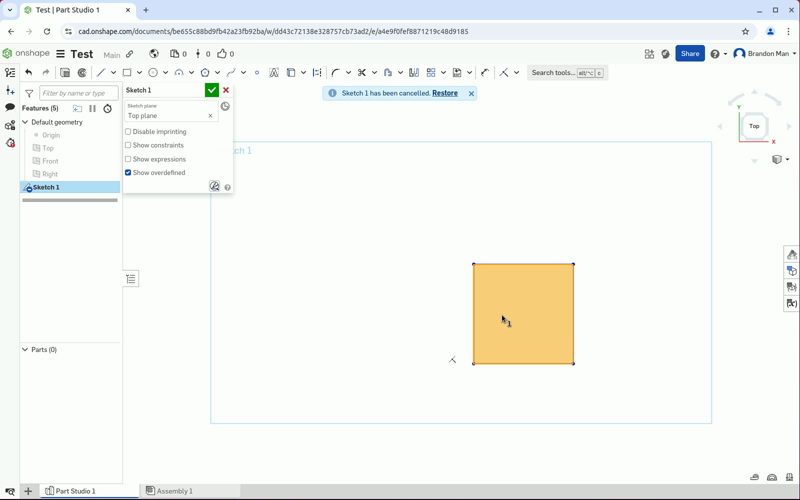
mouse_move(73, 352)
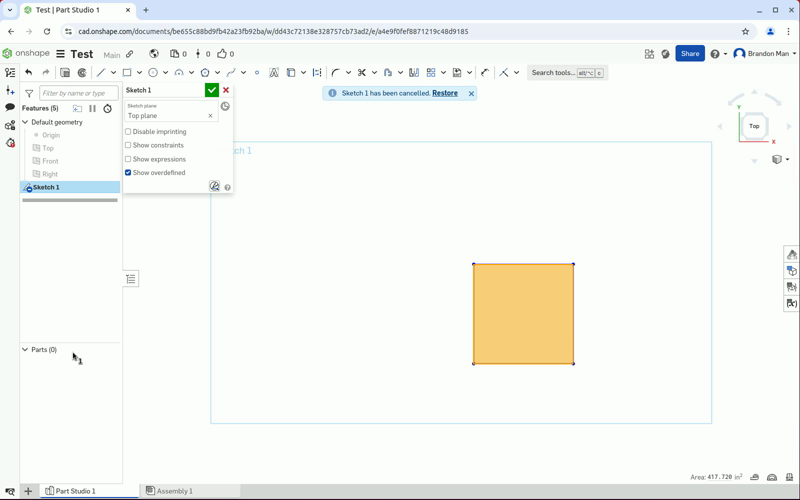
key(shift+y)
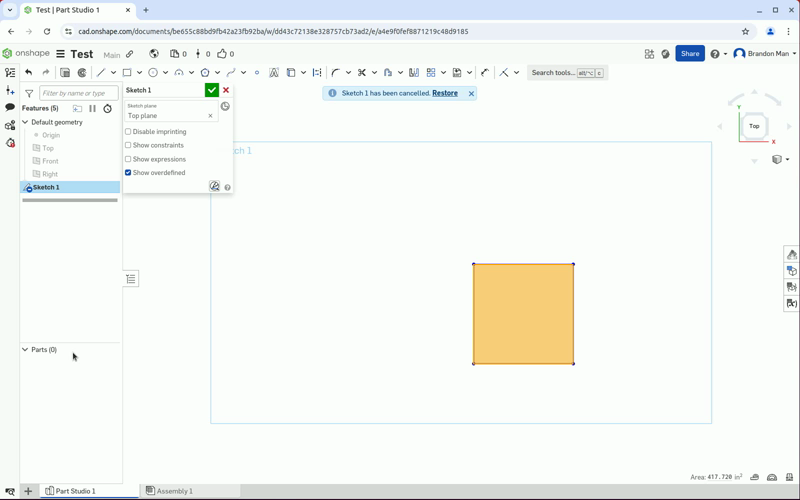
key(shift+e)
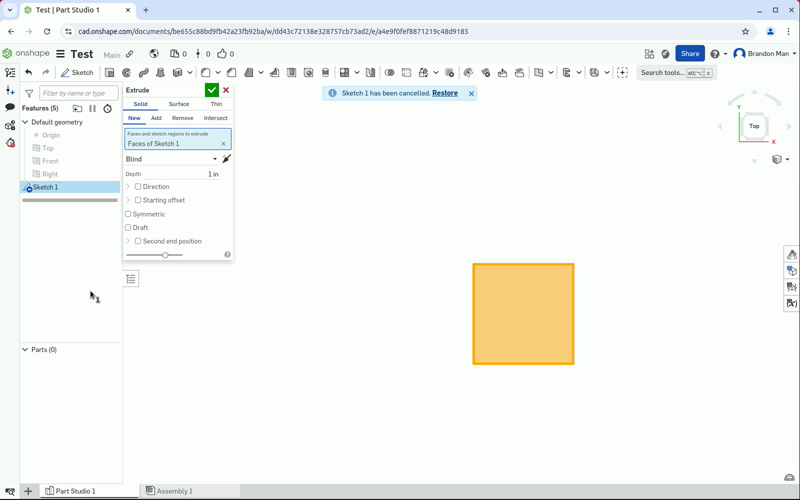
mouse_move(143, 106)
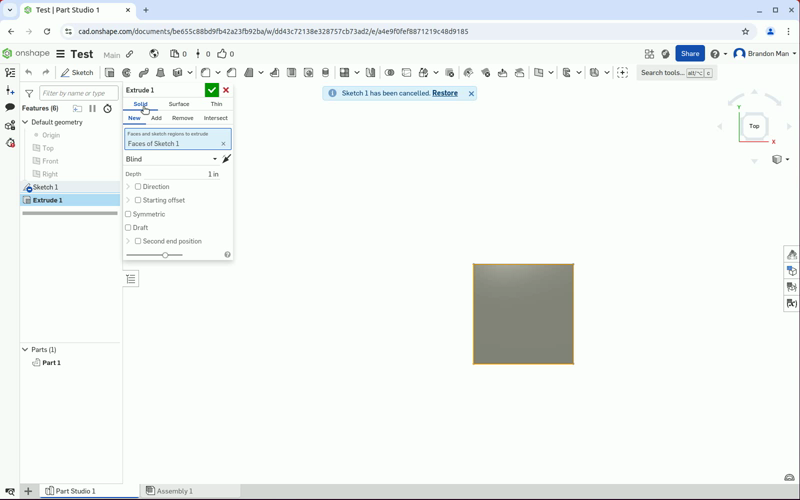
click(143, 106)
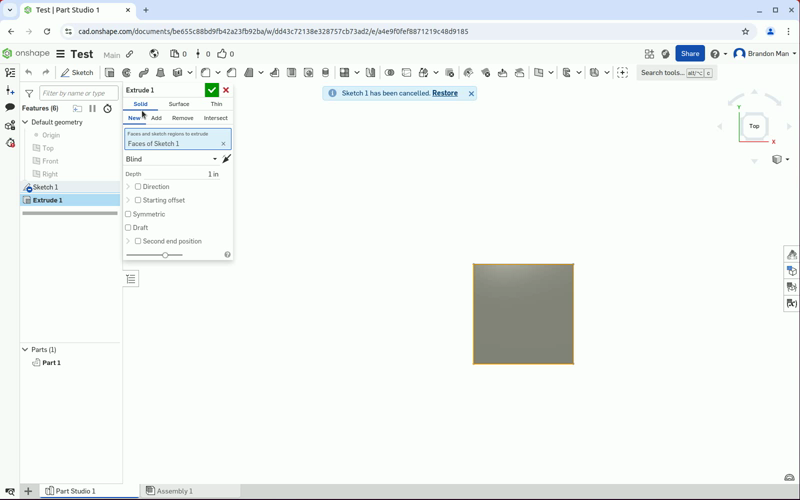
mouse_move(137, 120)
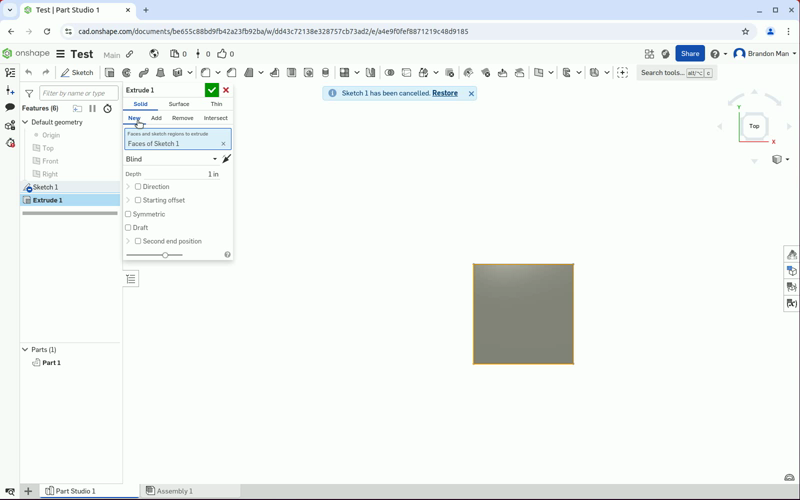
click(137, 120)
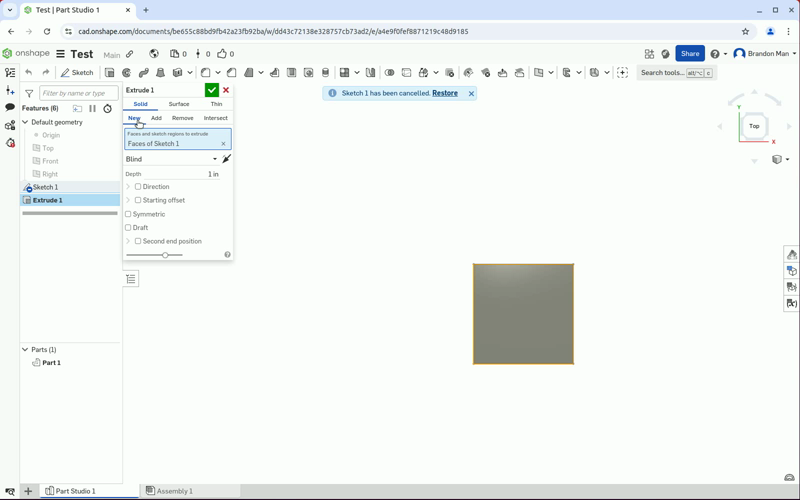
key(tab, 4)
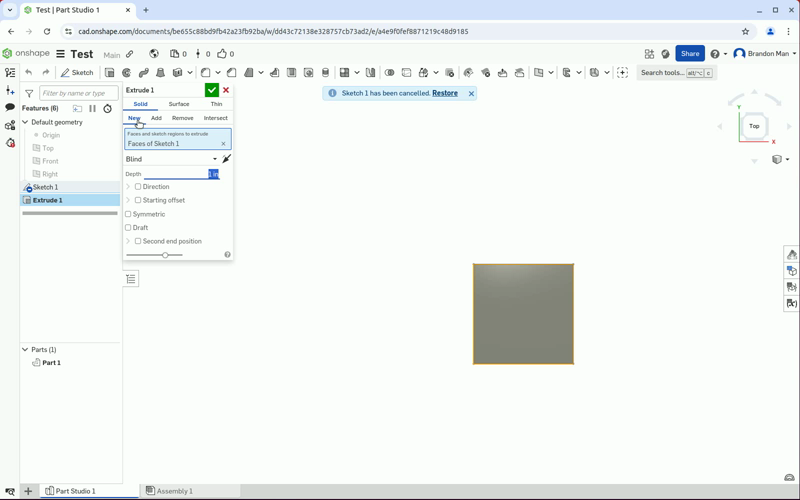
text(7.703)
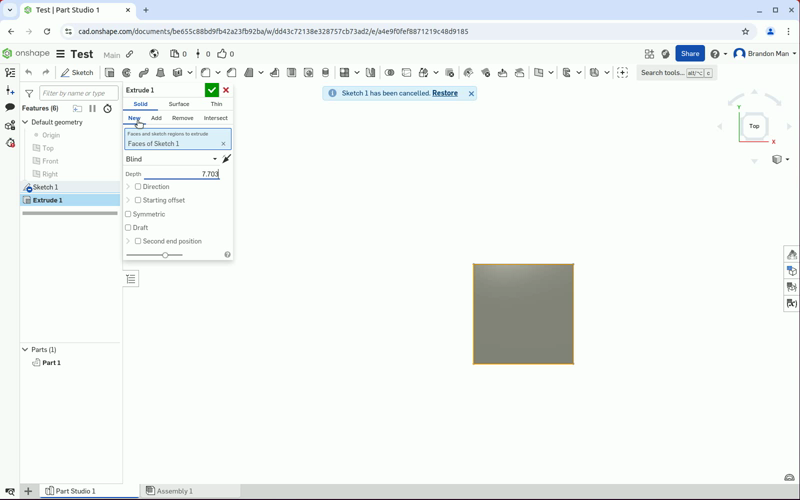
key(enter)
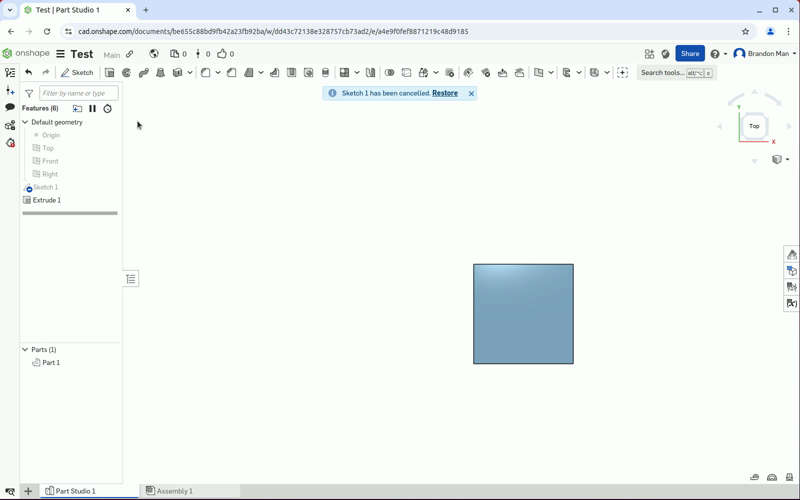
key(shift+h)
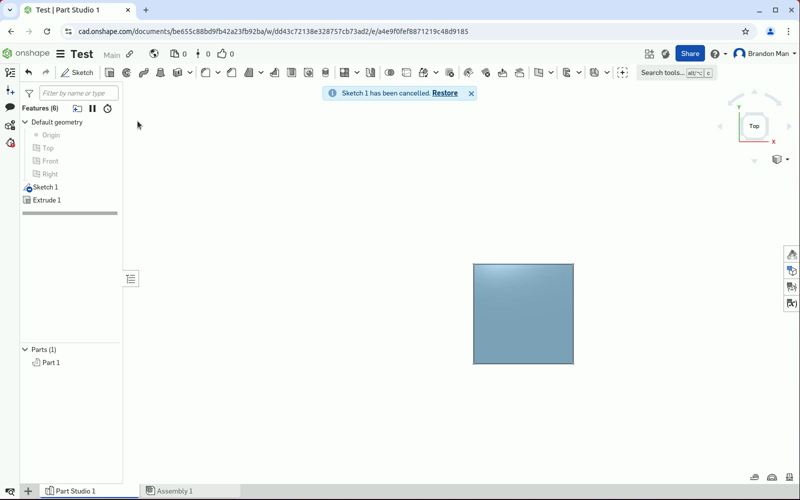
key(shift+h)
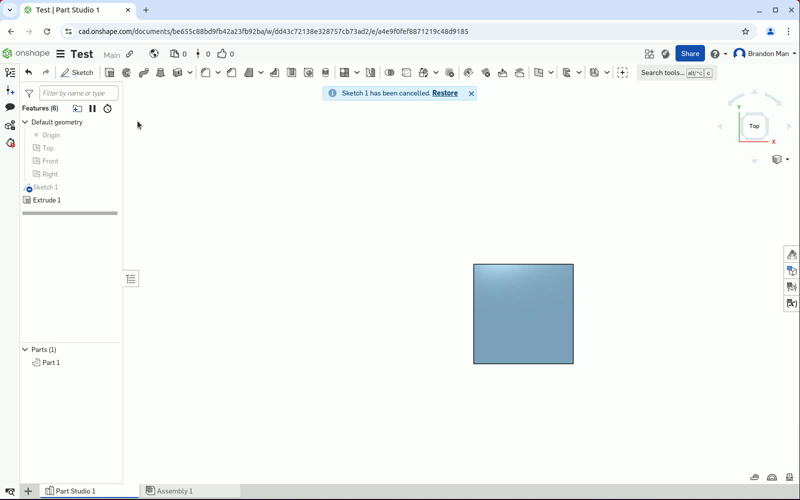
mouse_move(73, 189)
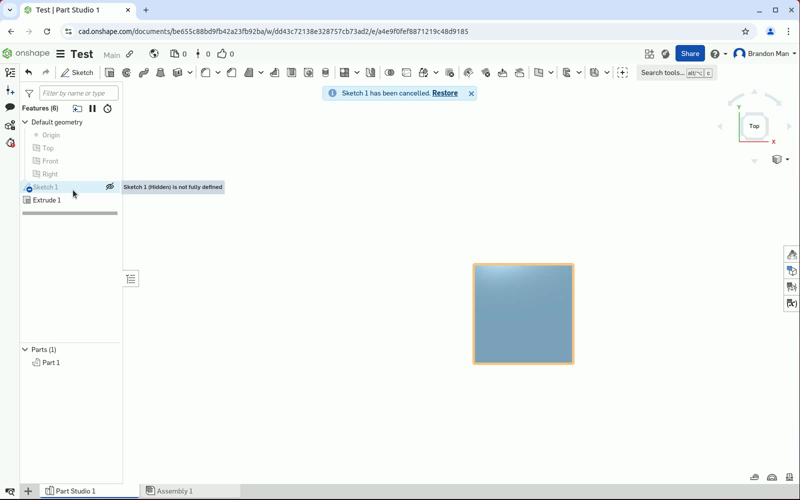
click(73, 189)
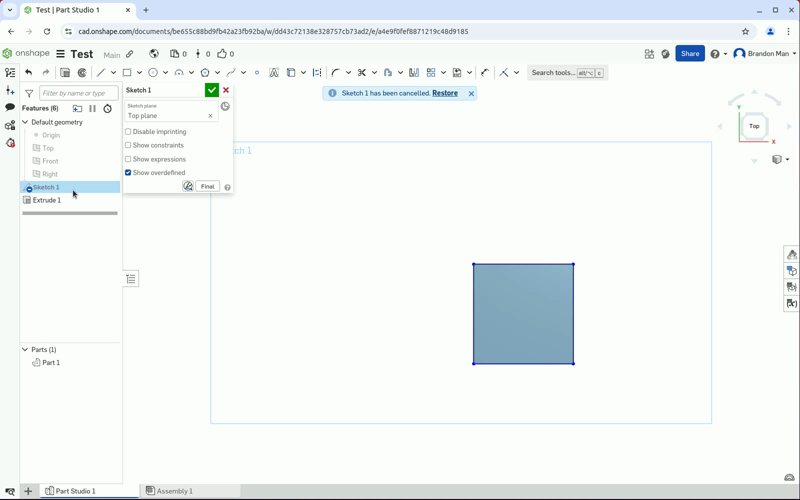
mouse_move(229, 92)
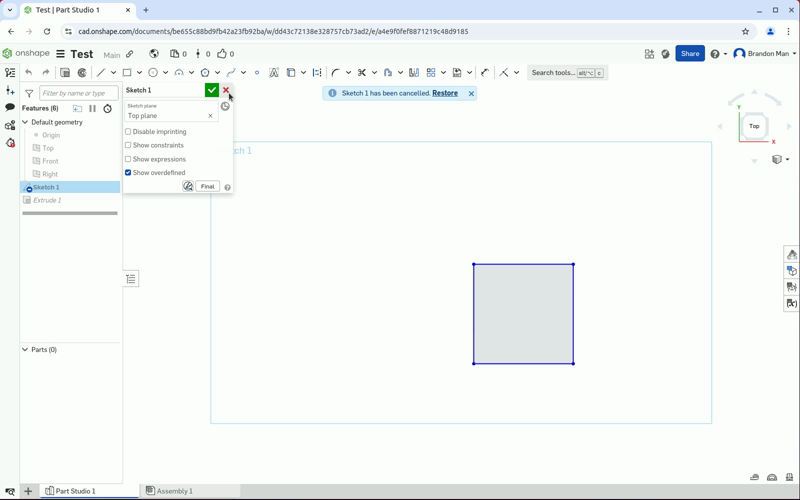
click(229, 92)
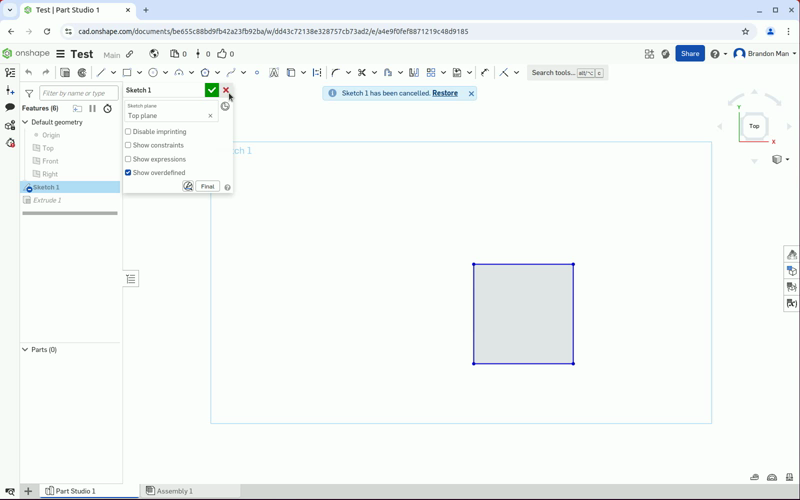
key(shift+s)
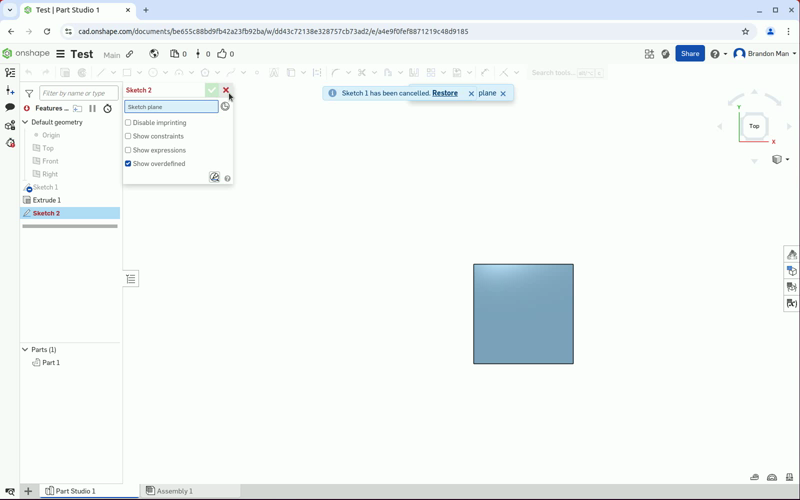
mouse_move(73, 150)
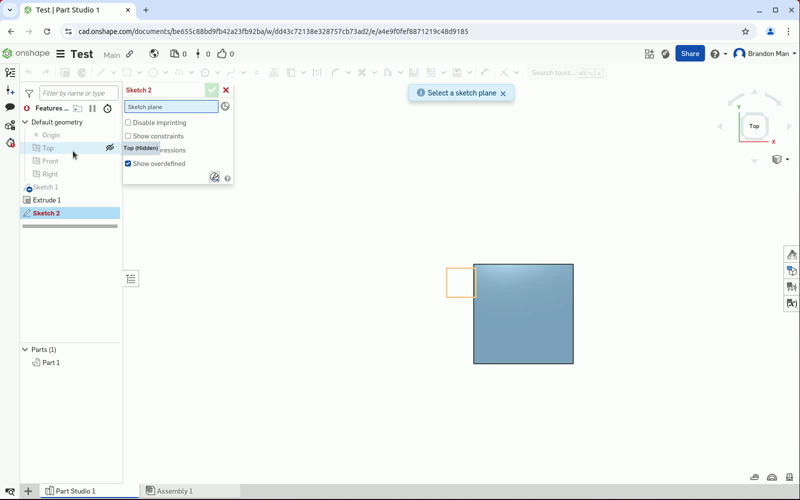
click(73, 150)
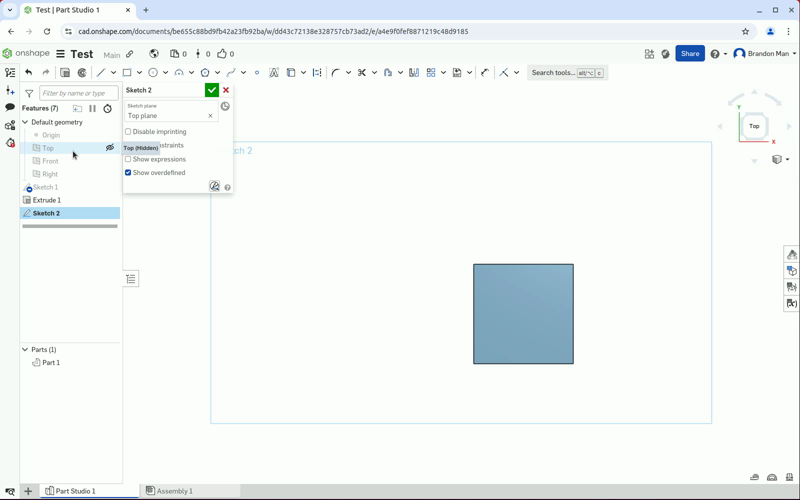
mouse_move(73, 352)
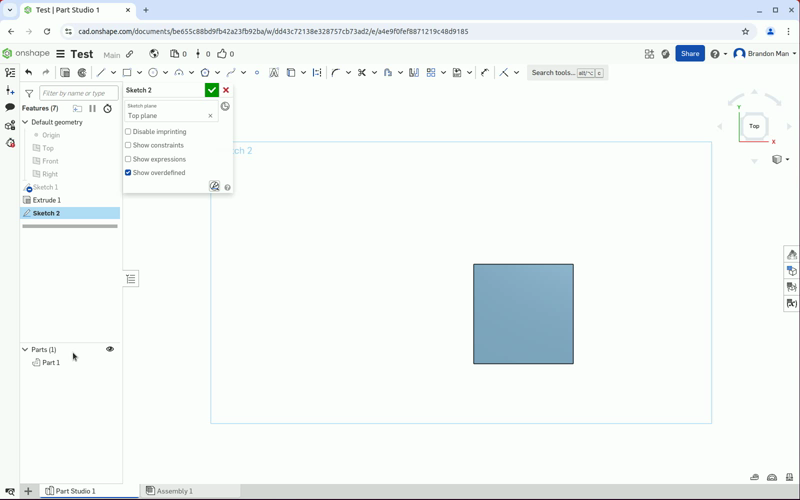
key(y)
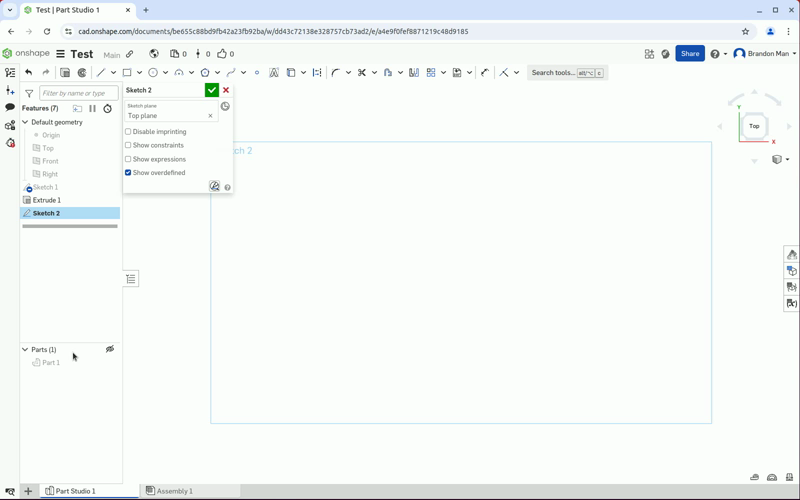
key(l)
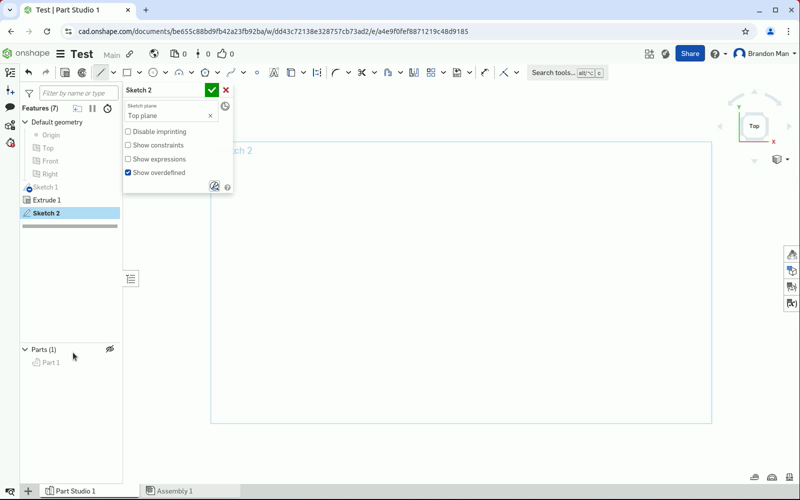
key_down(shift)
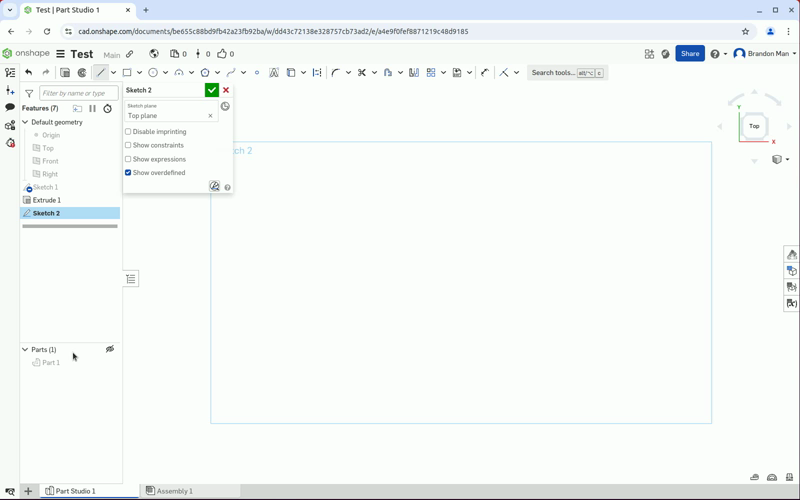
mouse_move(348, 363)
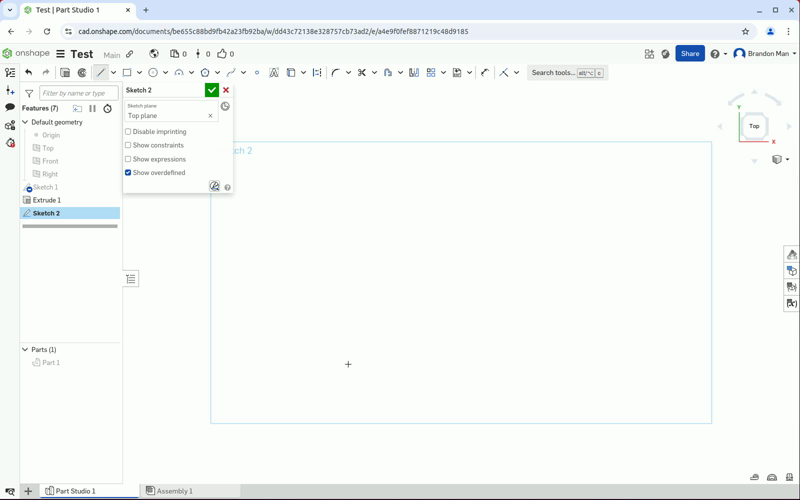
click(348, 363)
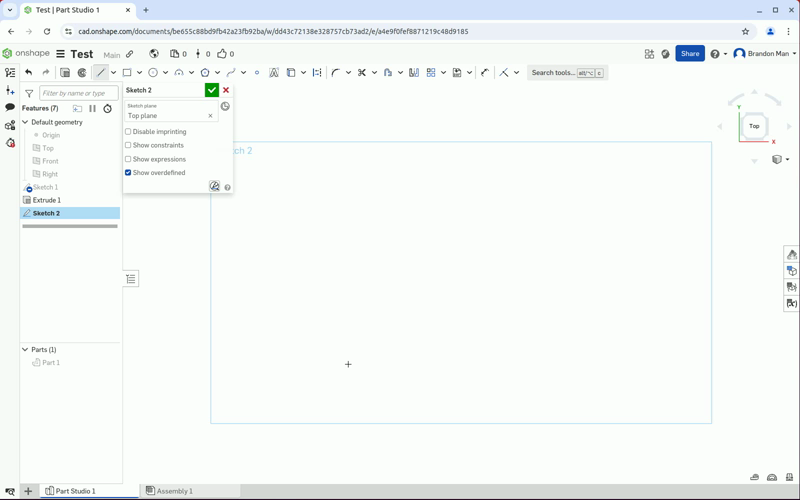
key_up(shift)
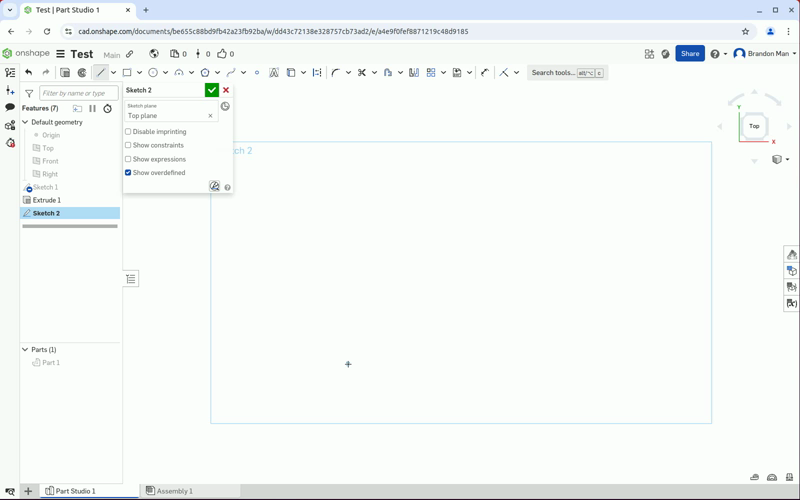
key_down(shift)
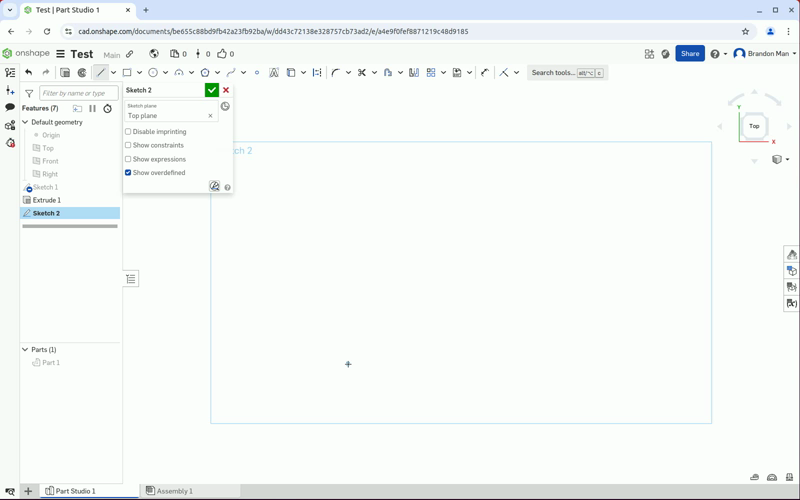
mouse_move(447, 363)
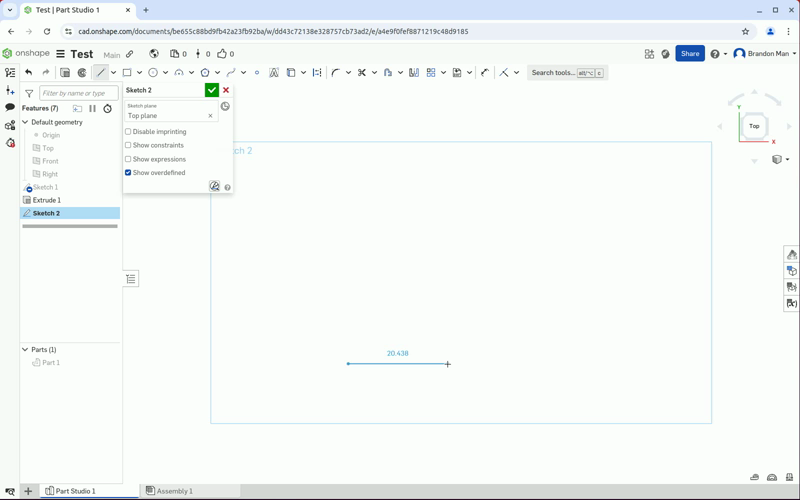
click(447, 363)
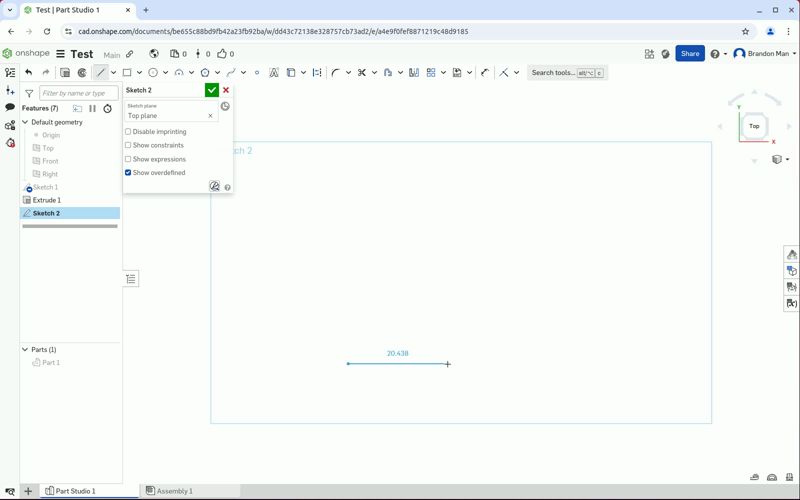
key_up(shift)
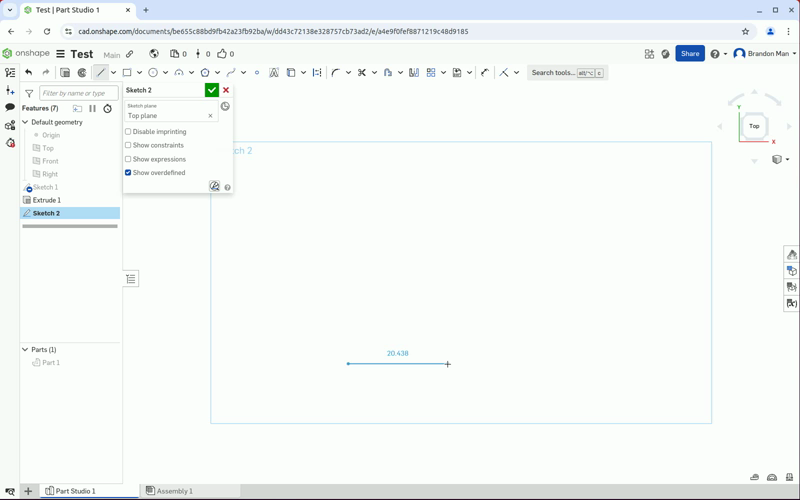
key_down(shift)
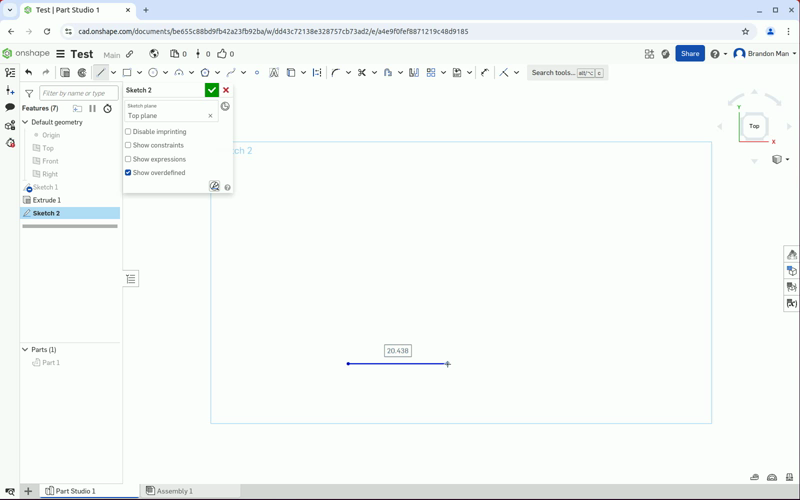
mouse_move(447, 264)
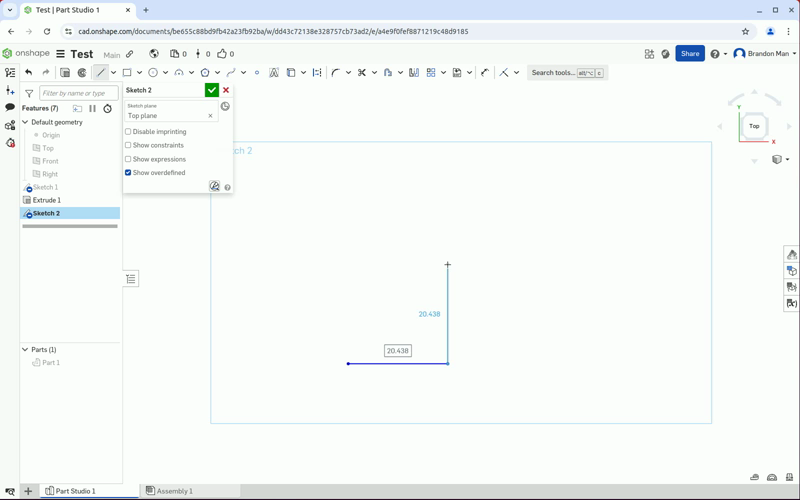
click(447, 264)
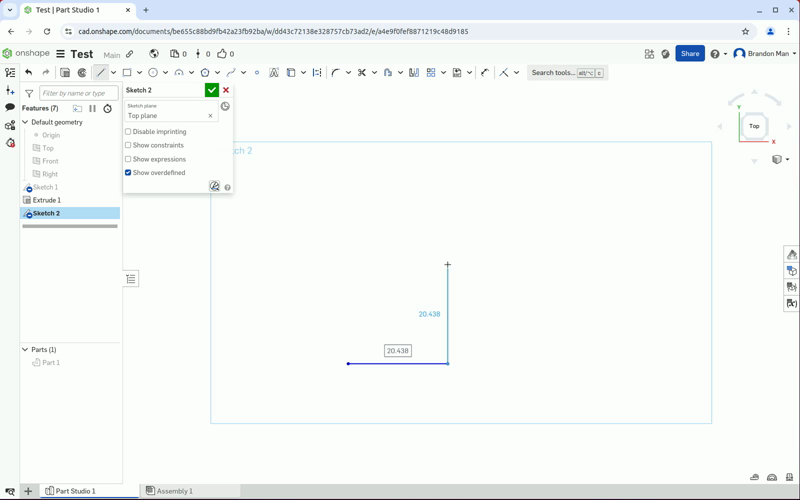
key_up(shift)
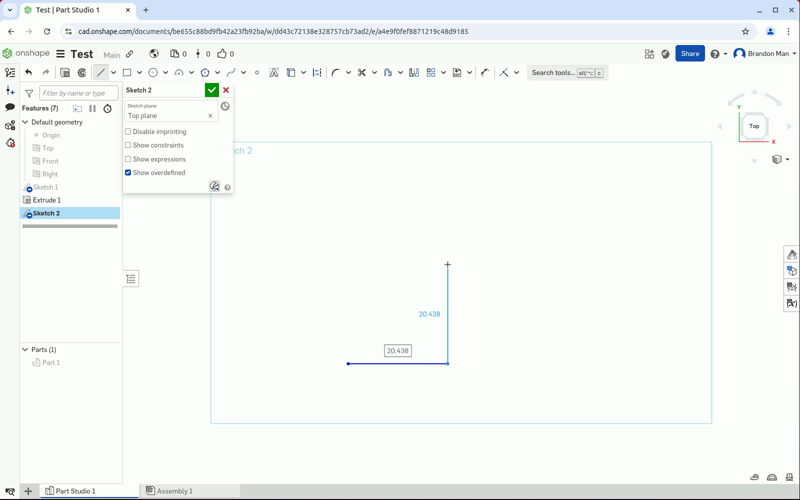
key_down(shift)
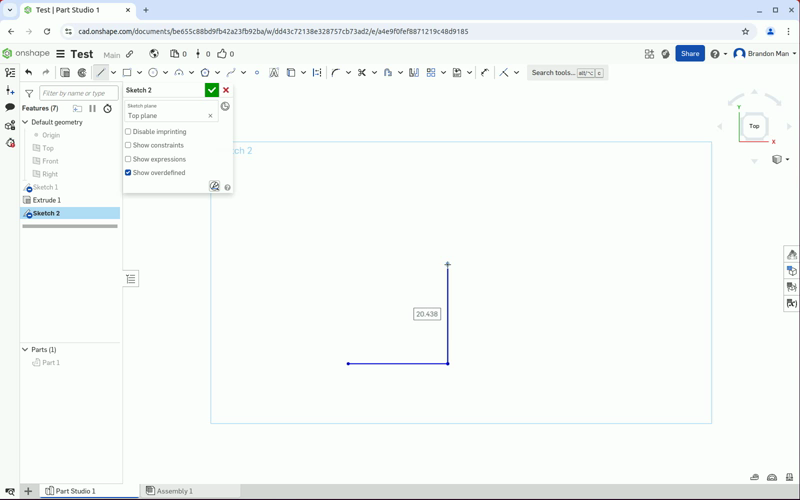
mouse_move(348, 264)
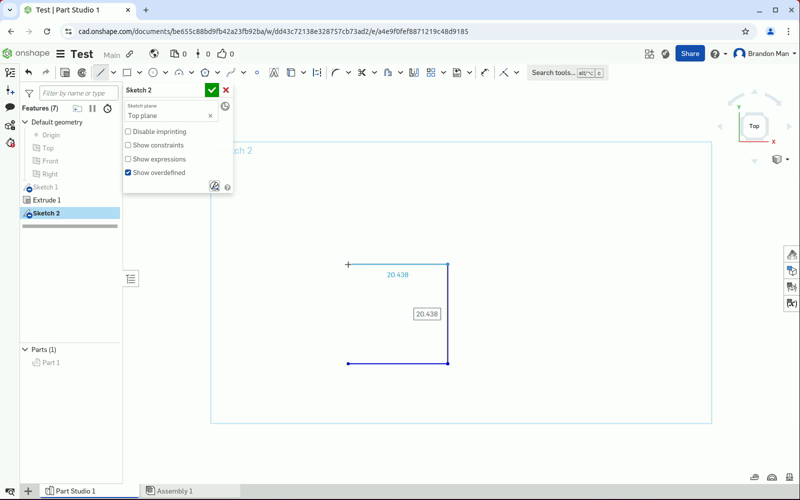
click(348, 264)
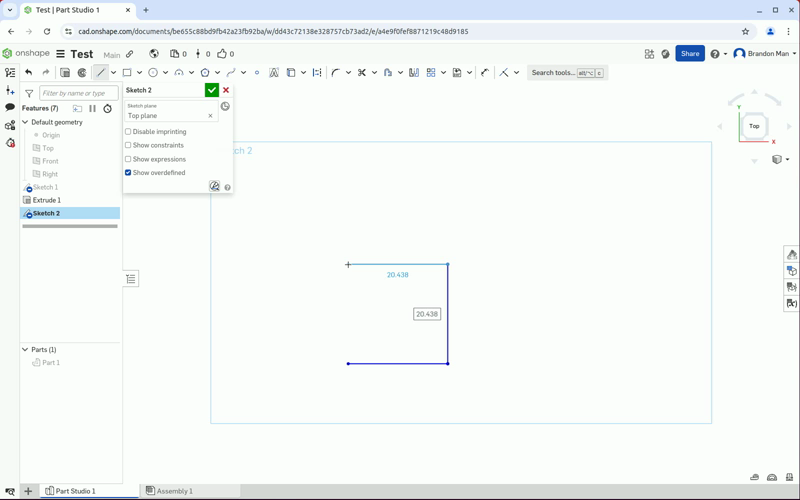
key_up(shift)
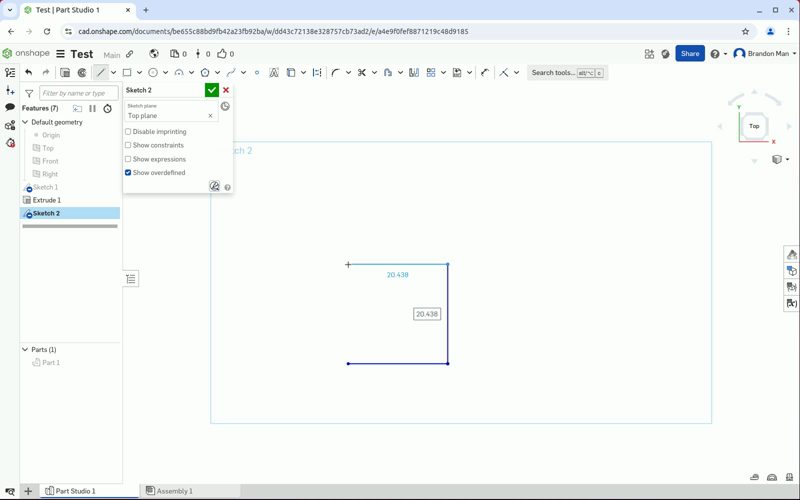
key_down(shift)
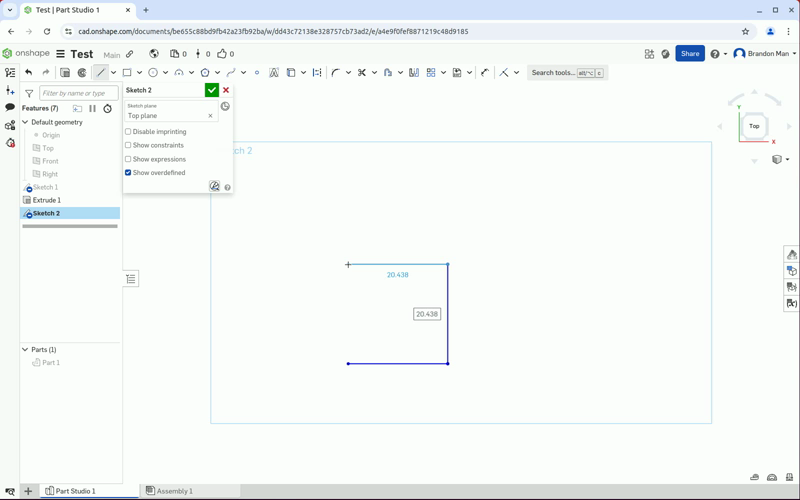
mouse_move(348, 363)
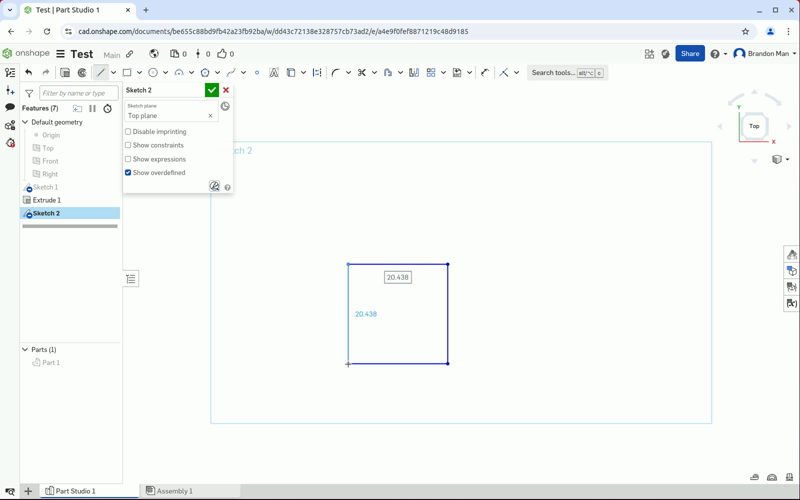
key_up(shift)
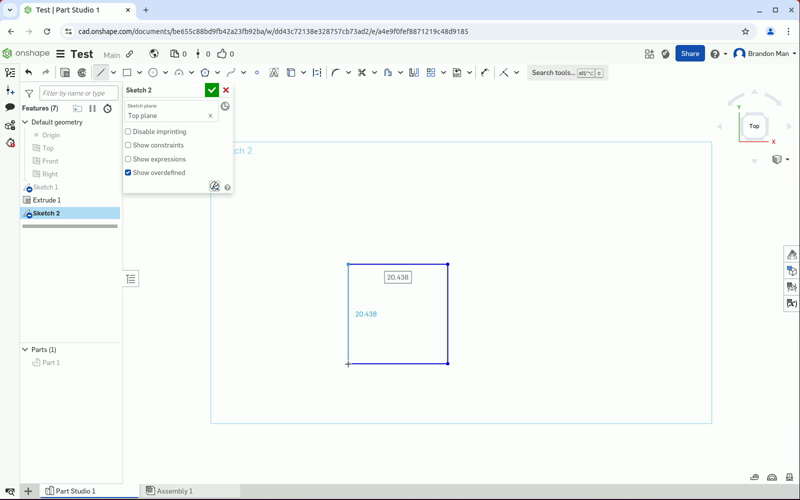
click(348, 363)
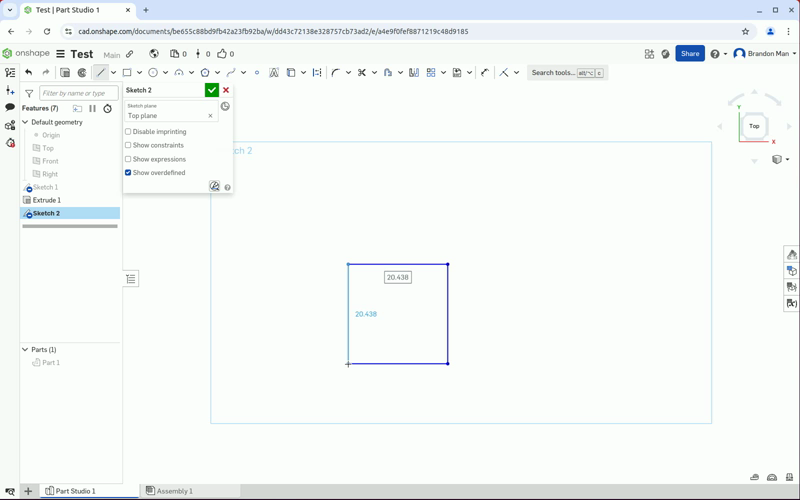
key(esc)
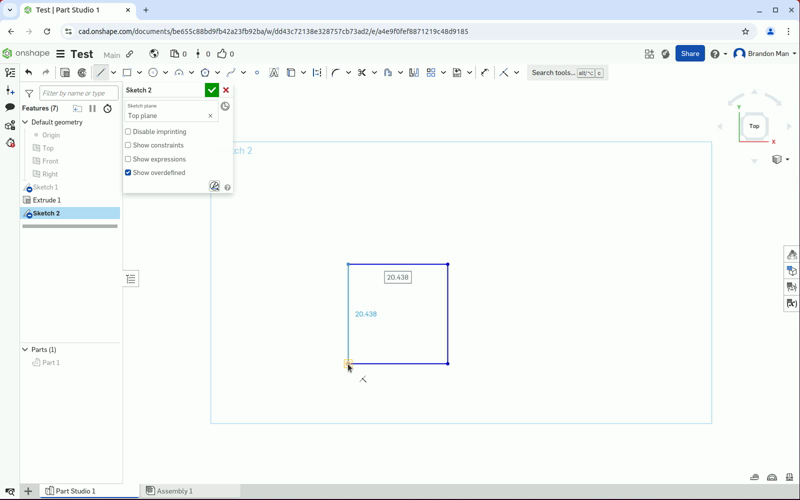
key(c)
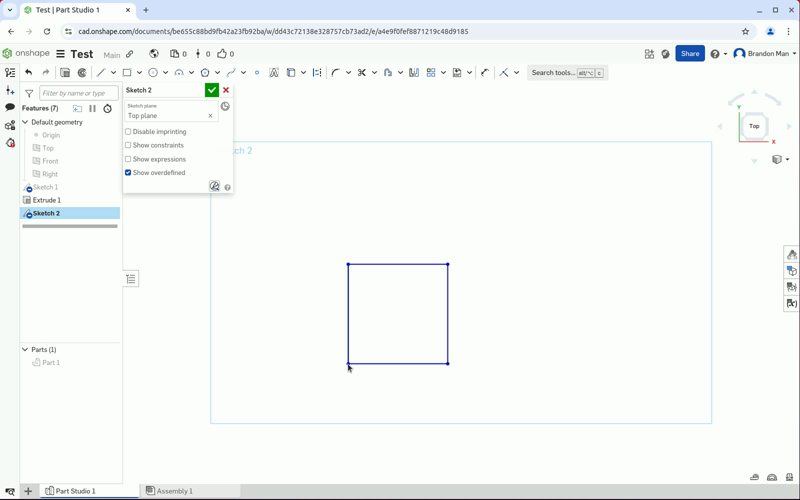
key_down(shift)
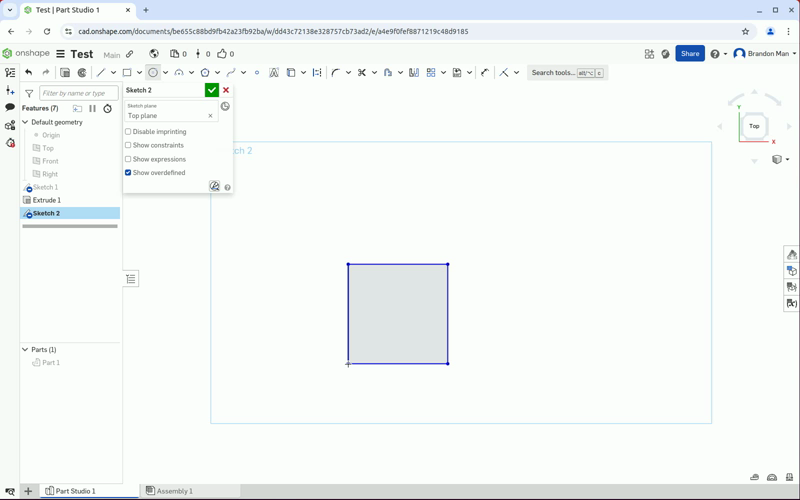
mouse_move(398, 313)
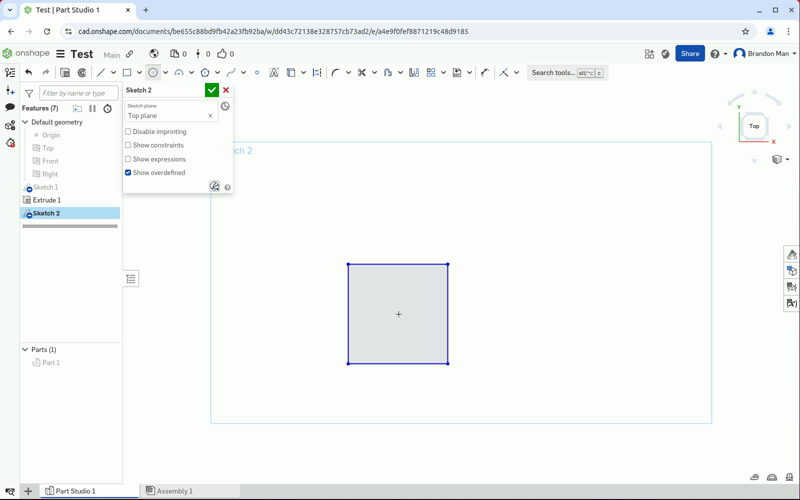
click(398, 313)
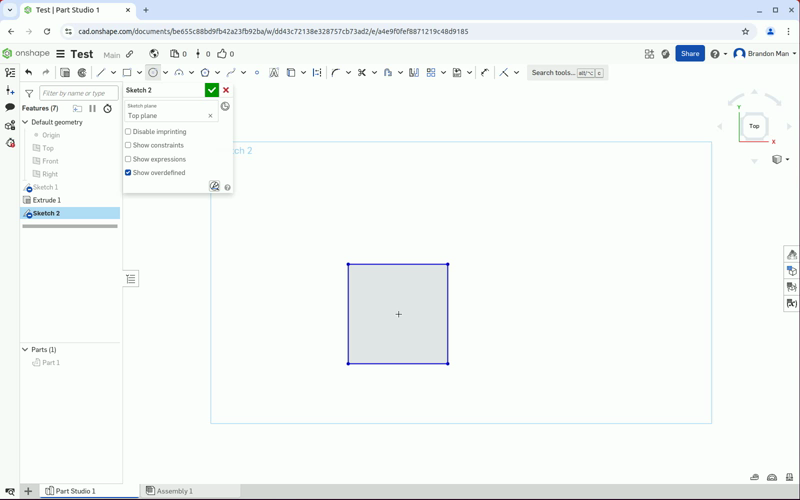
key_up(shift)
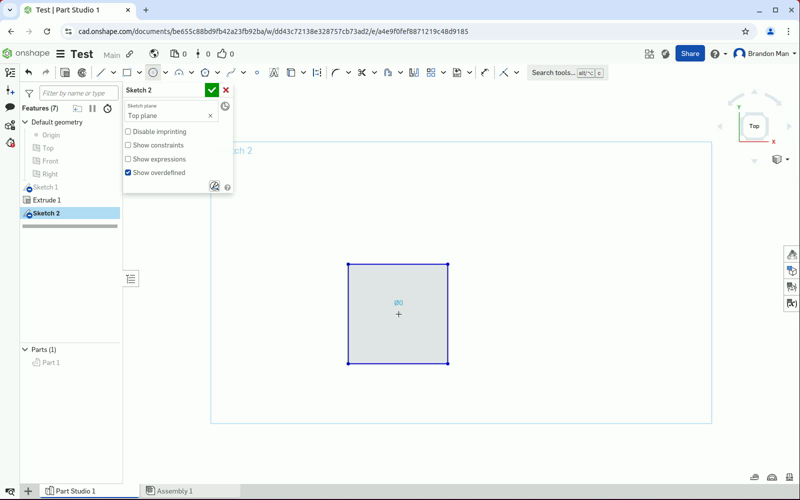
mouse_move(423, 313)
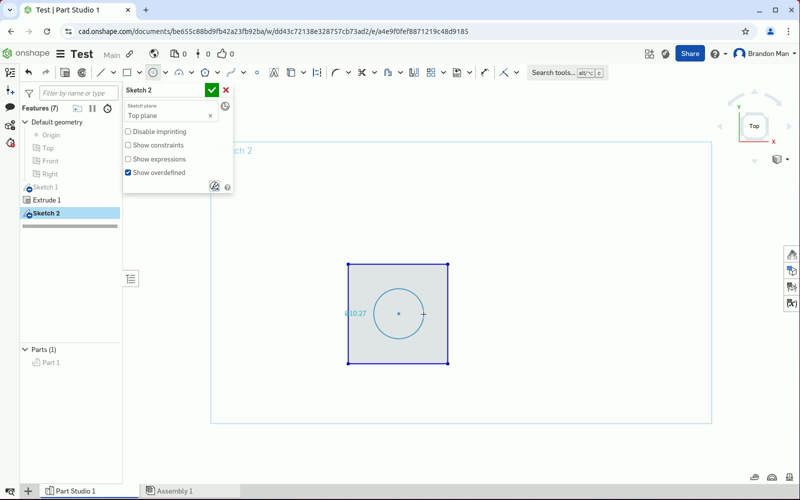
click(423, 313)
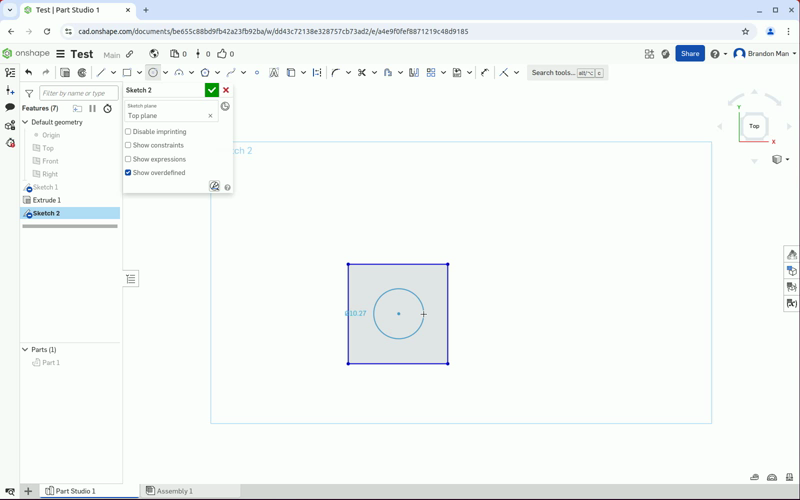
key(esc)
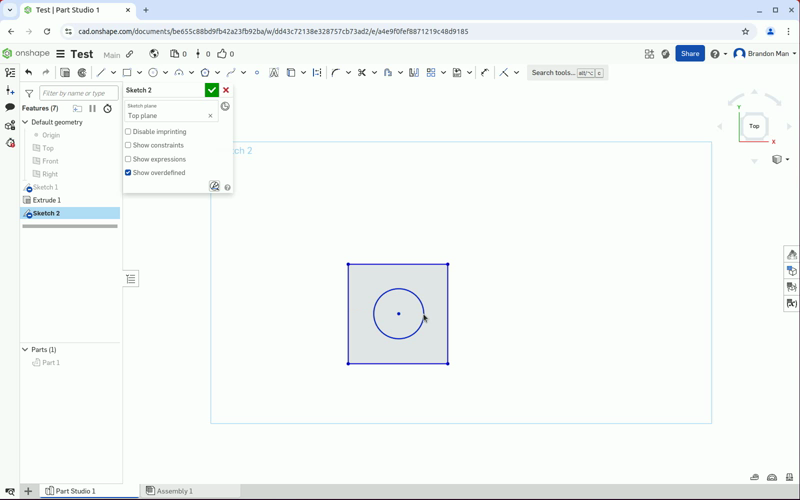
mouse_move(430, 325)
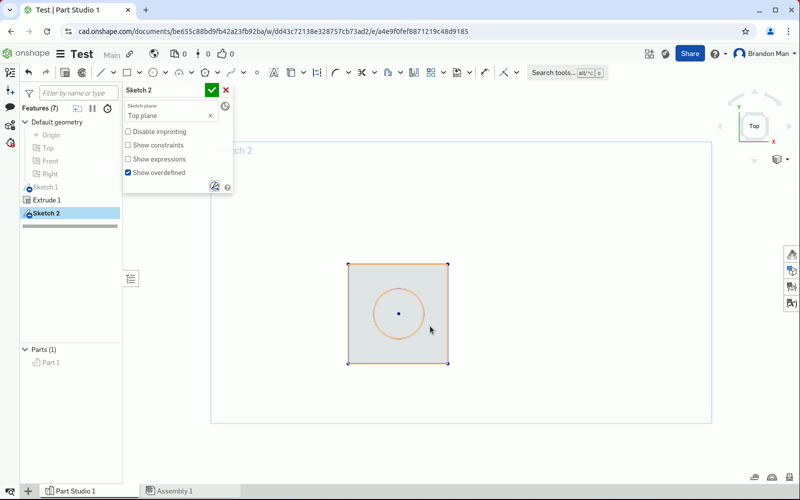
click(430, 325)
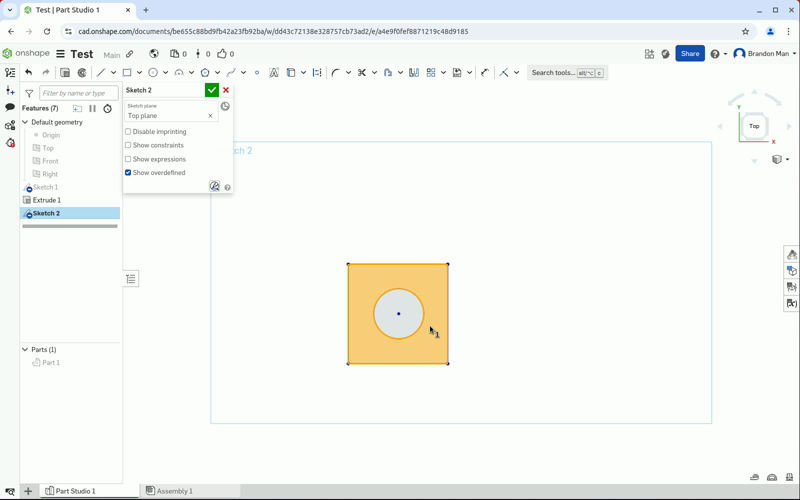
mouse_move(73, 352)
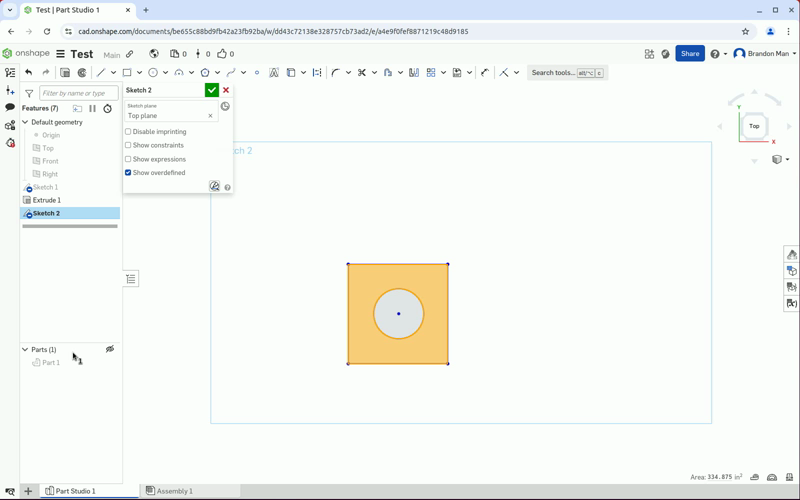
key(shift+y)
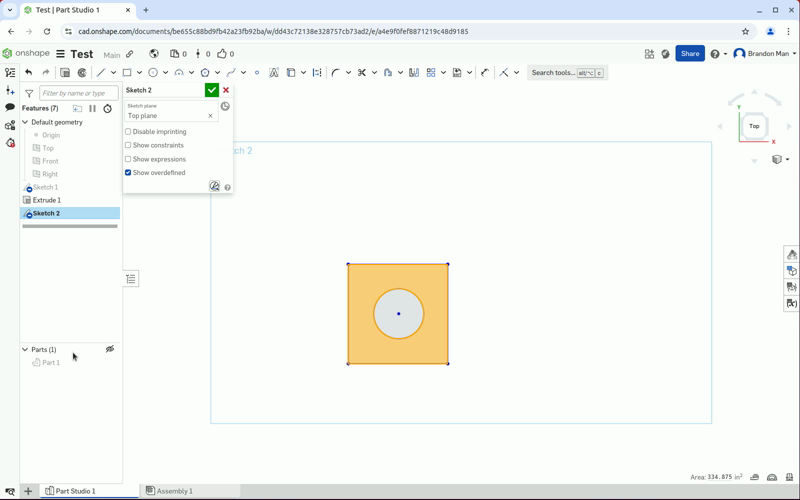
key(shift+e)
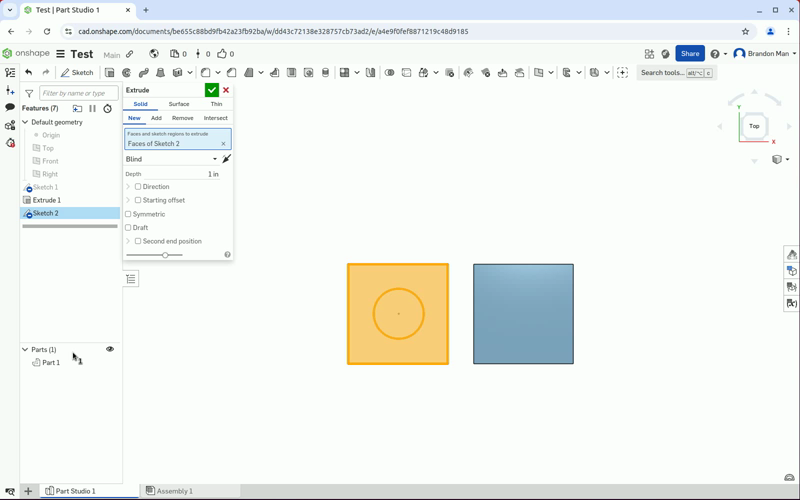
mouse_move(143, 106)
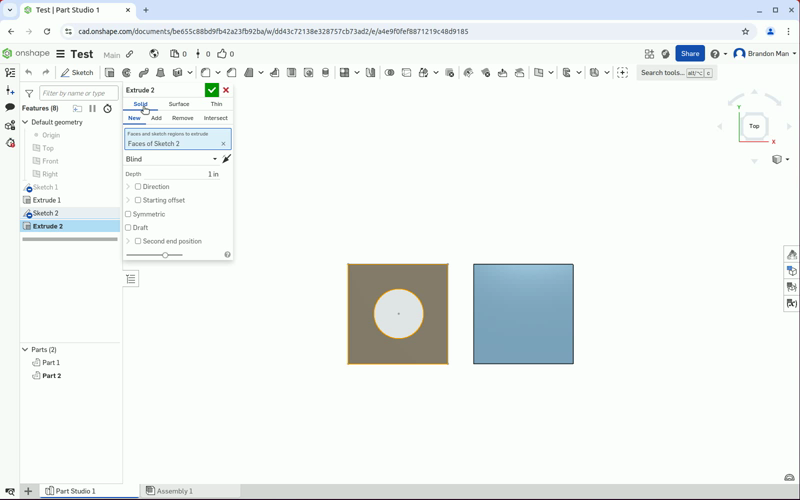
click(143, 106)
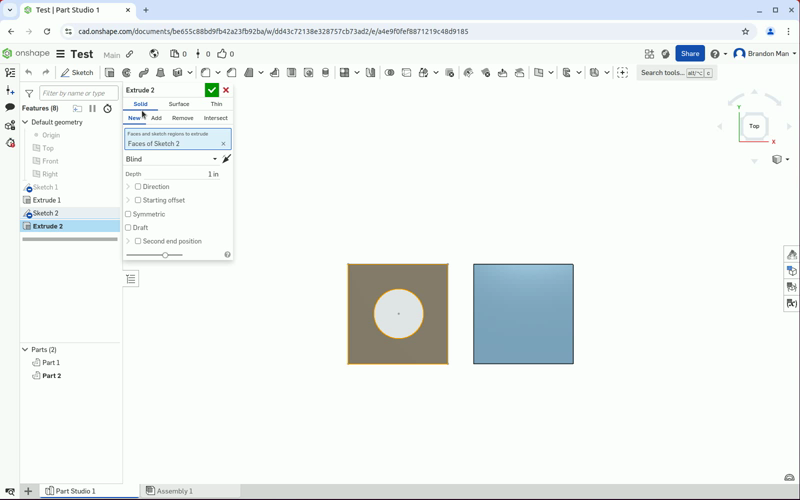
mouse_move(137, 120)
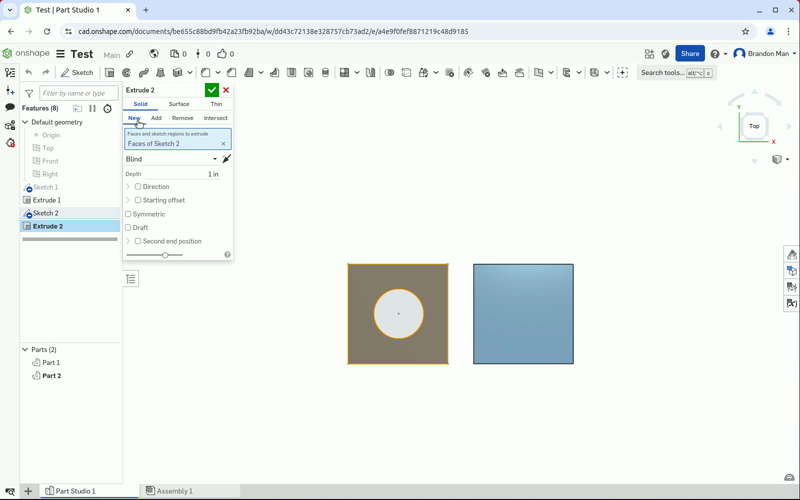
click(137, 120)
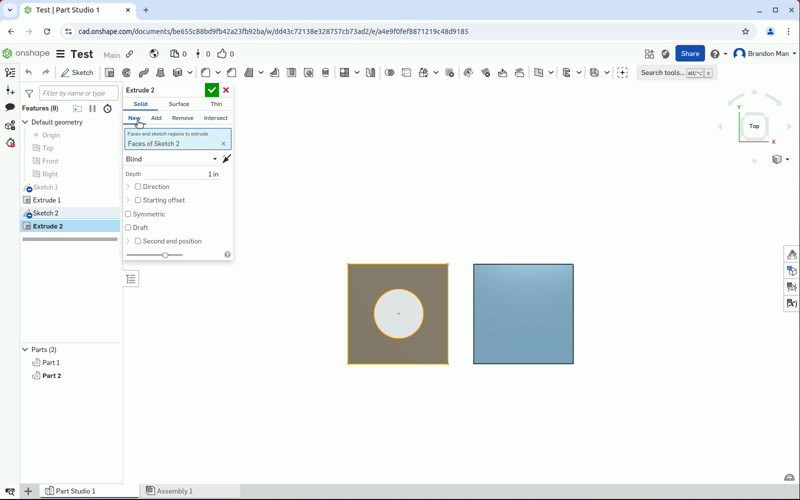
key(tab, 4)
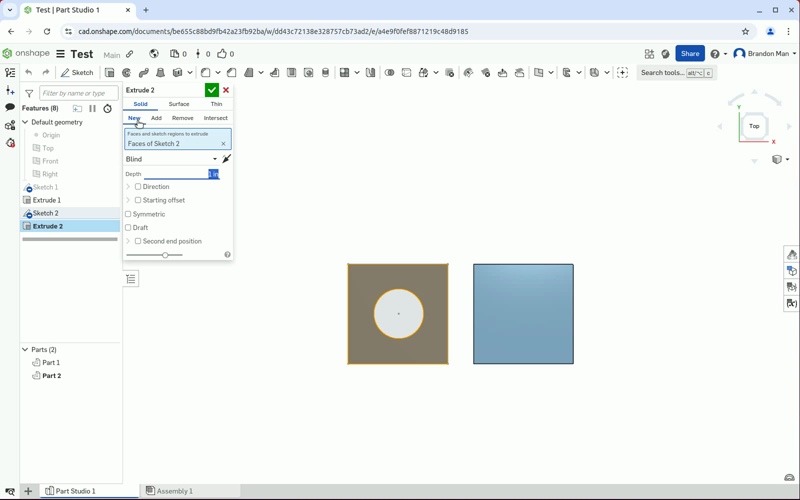
text(7.703)
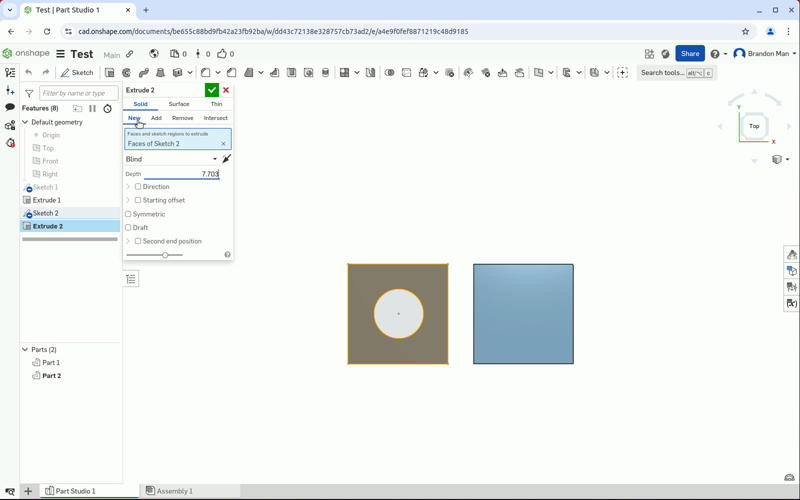
key(enter)
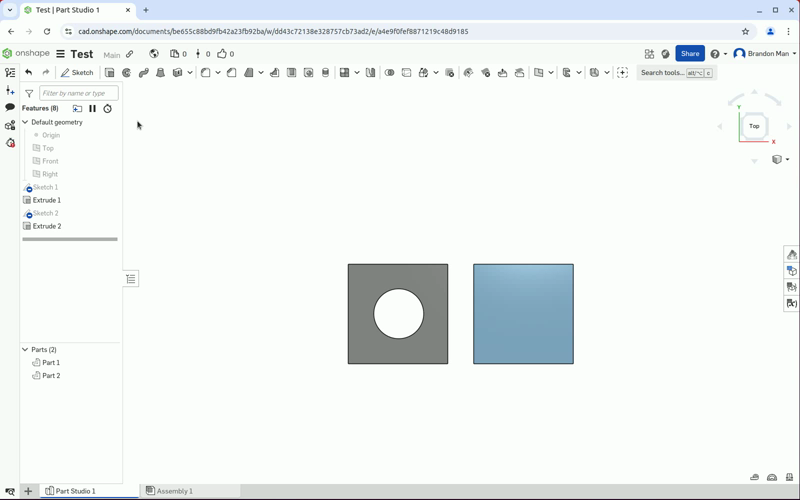
key(shift+h)
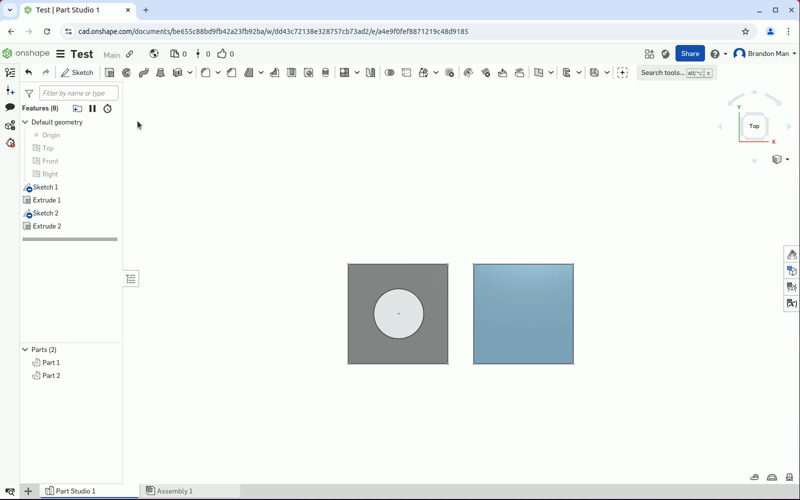
key(shift+h)
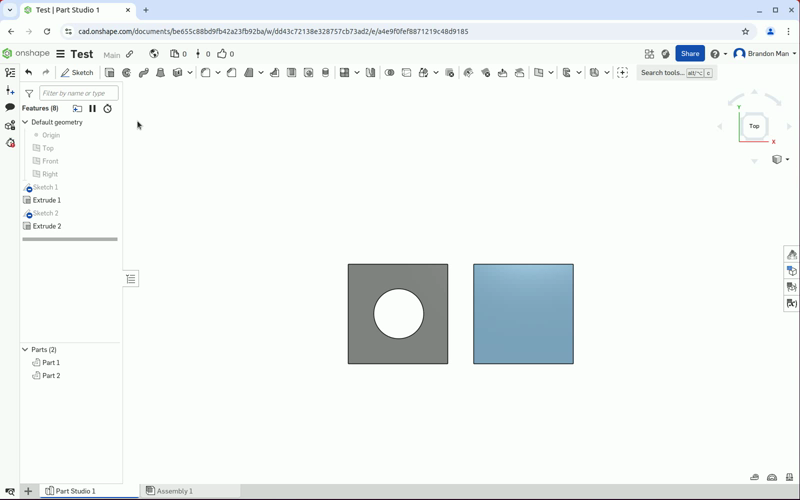
mouse_move(73, 189)
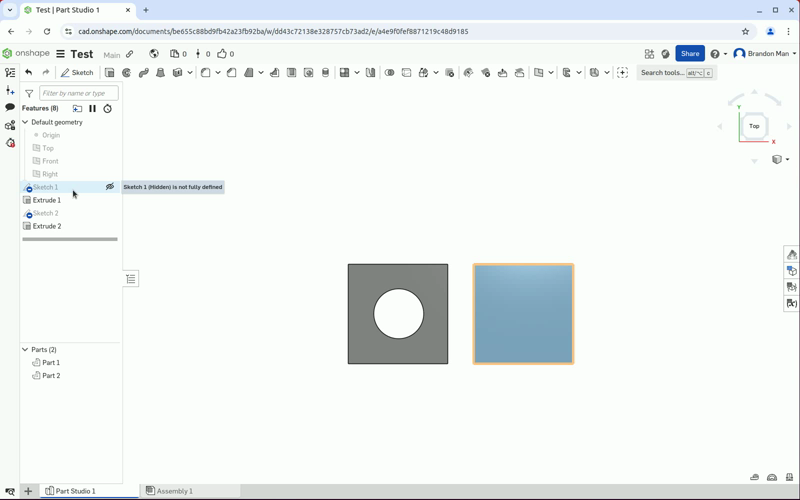
click(73, 189)
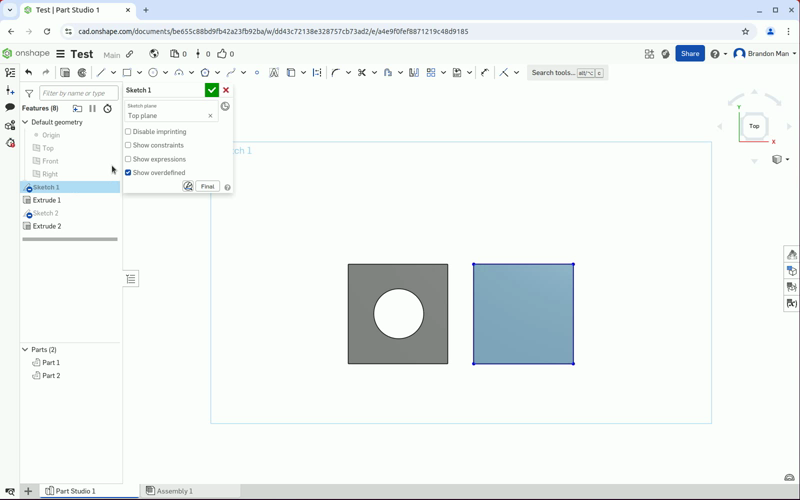
mouse_move(229, 92)
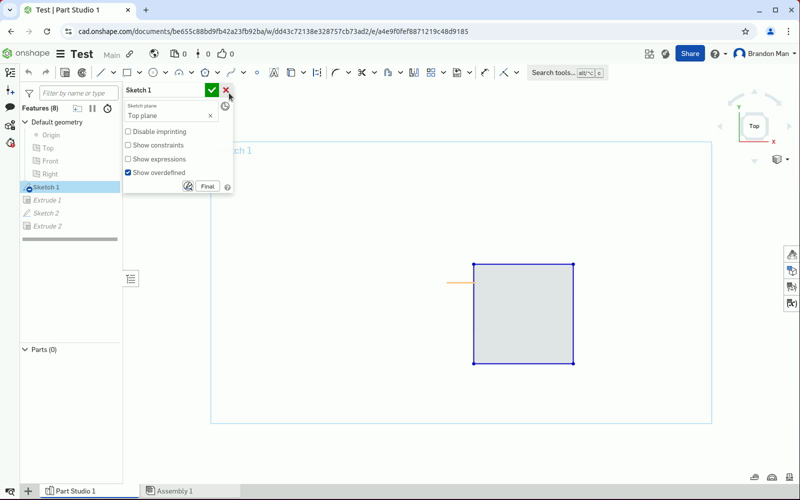
click(229, 92)
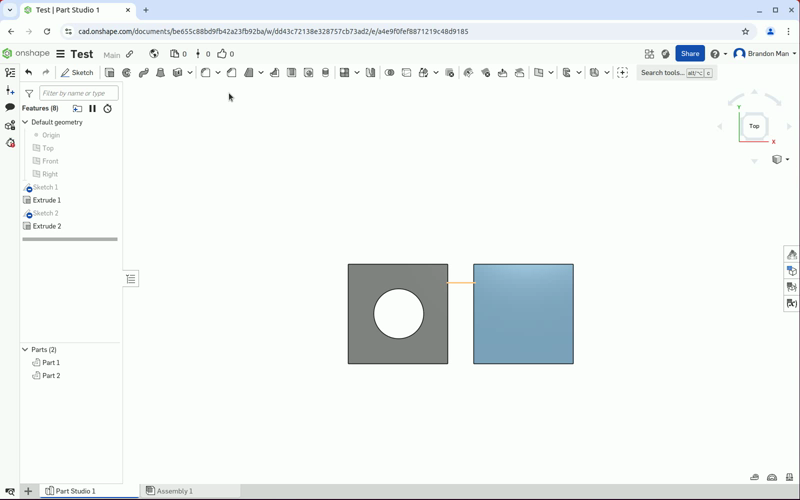
mouse_move(541, 75)
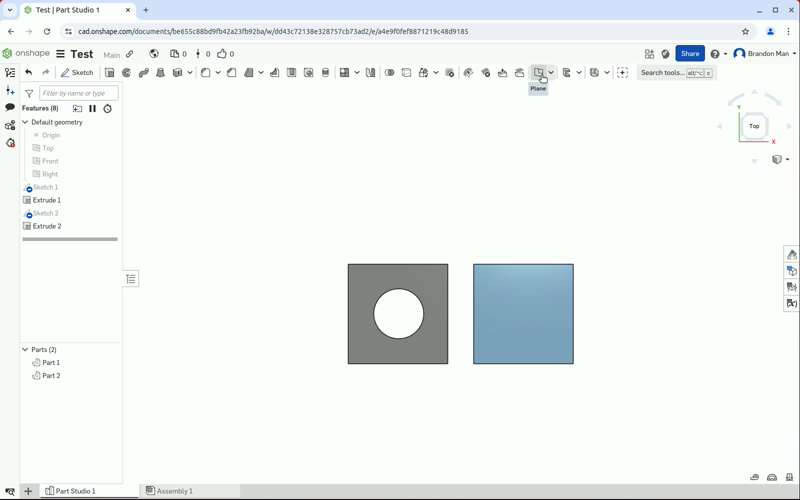
click(541, 75)
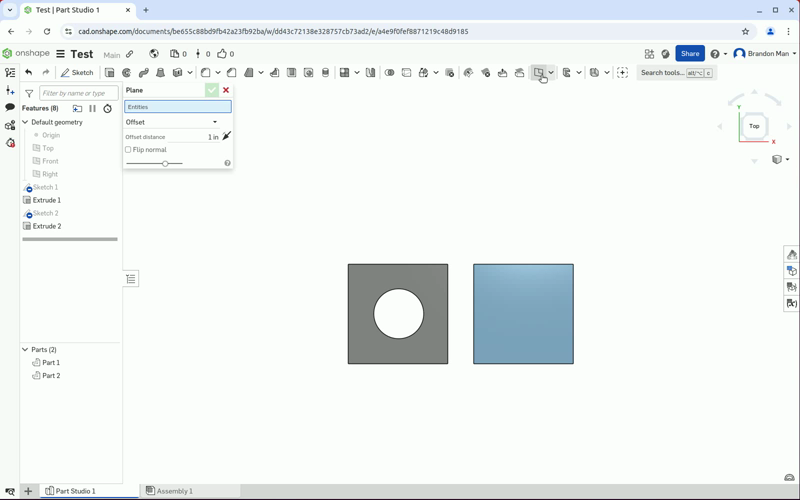
mouse_move(73, 150)
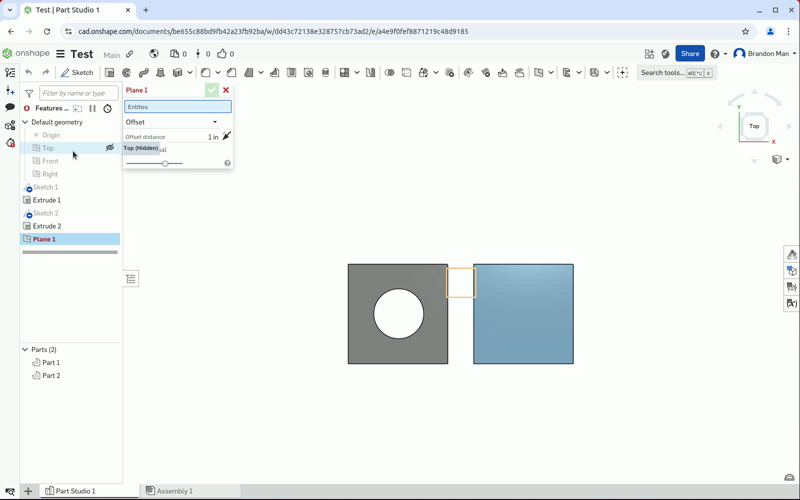
click(73, 150)
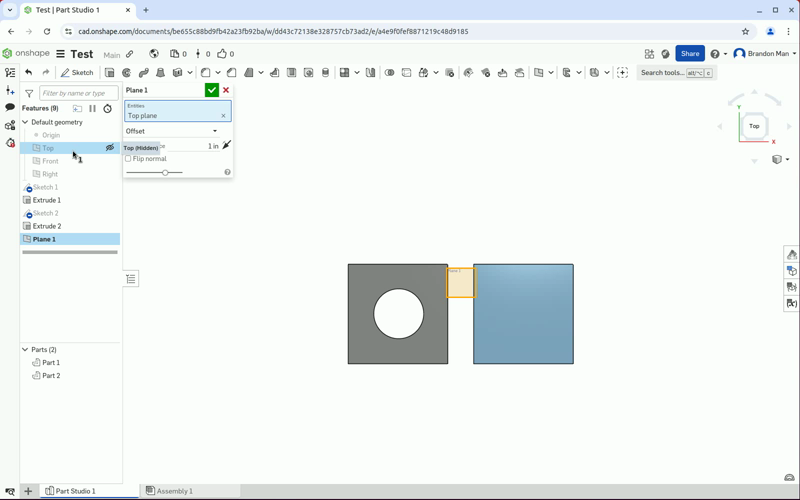
key(tab, 2)
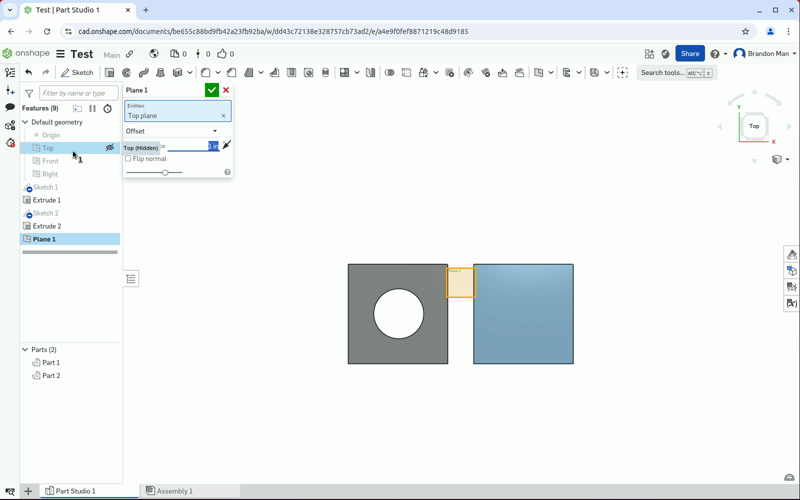
text(7.703)
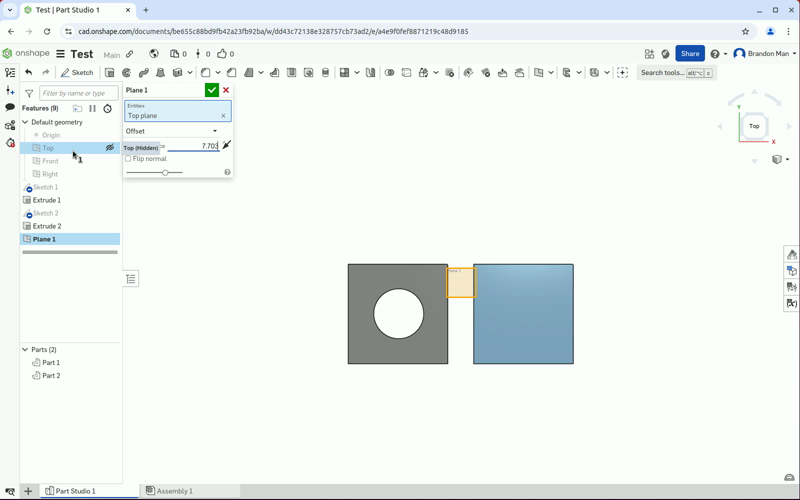
key(enter, 2)
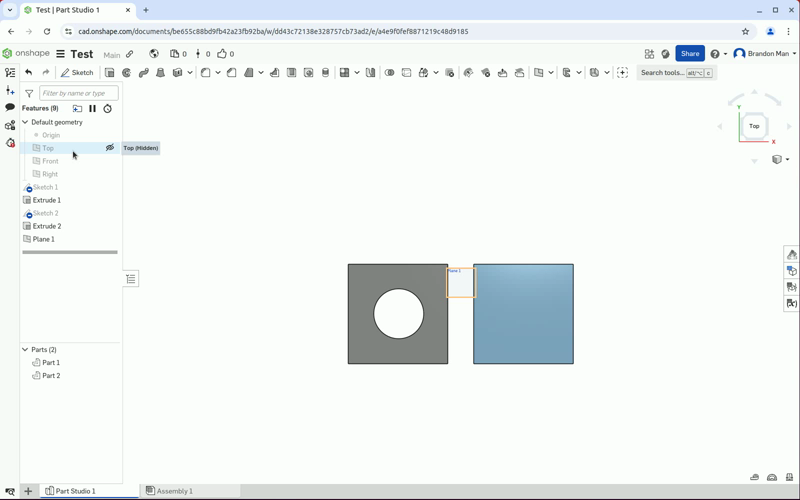
key(shift+s)
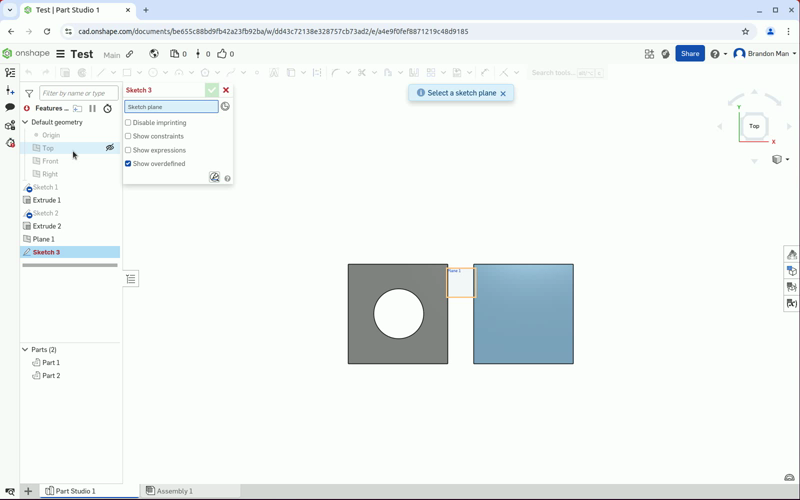
mouse_move(73, 241)
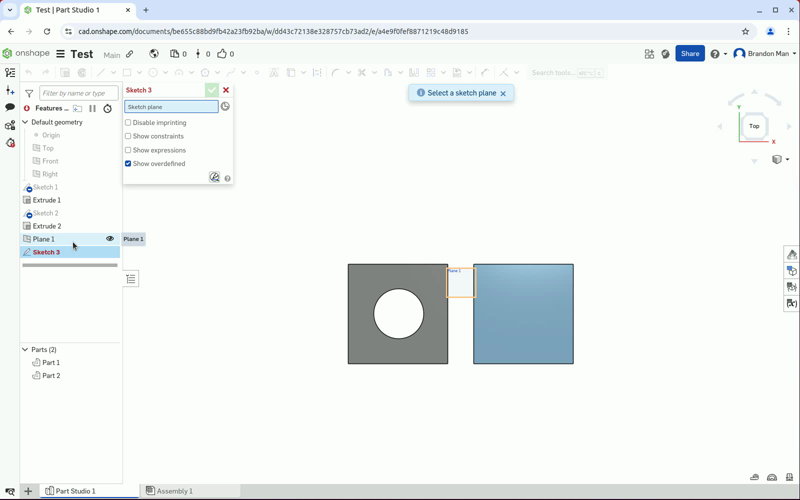
click(73, 241)
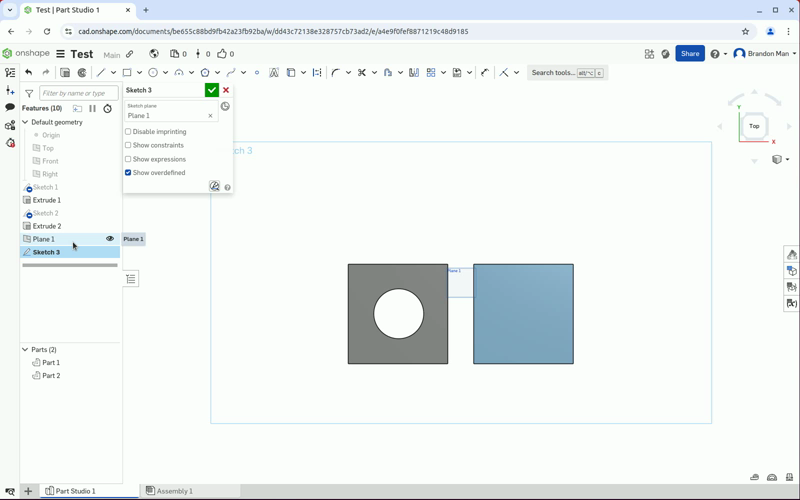
mouse_move(73, 352)
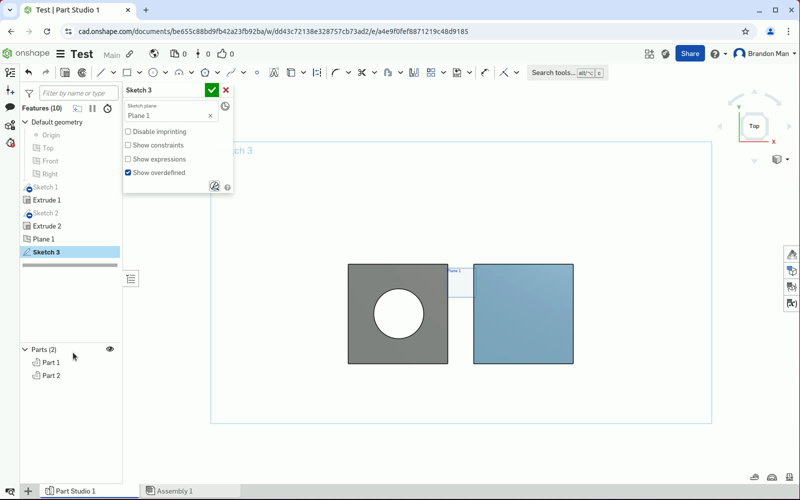
key(y)
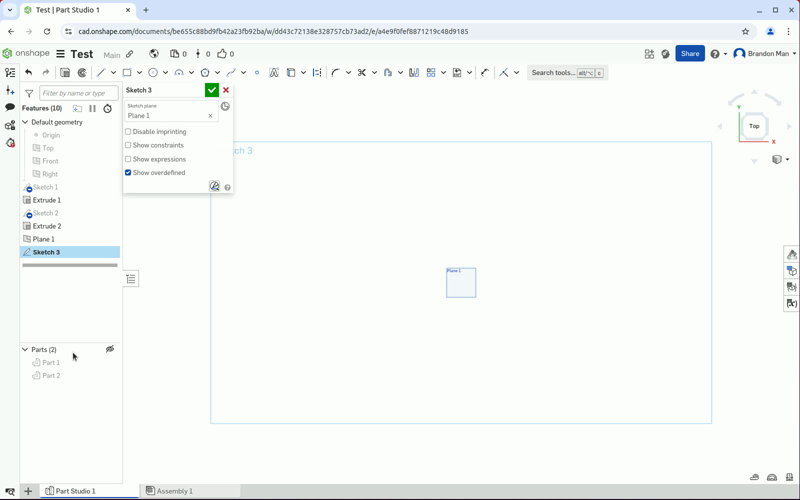
key(l)
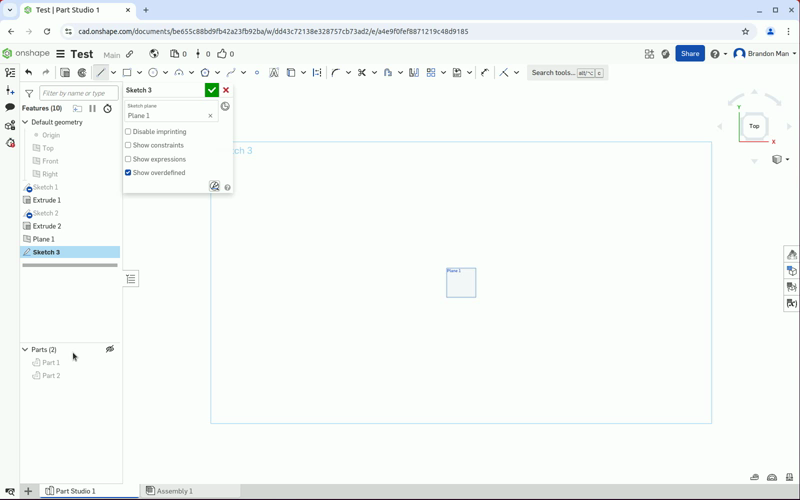
key_down(shift)
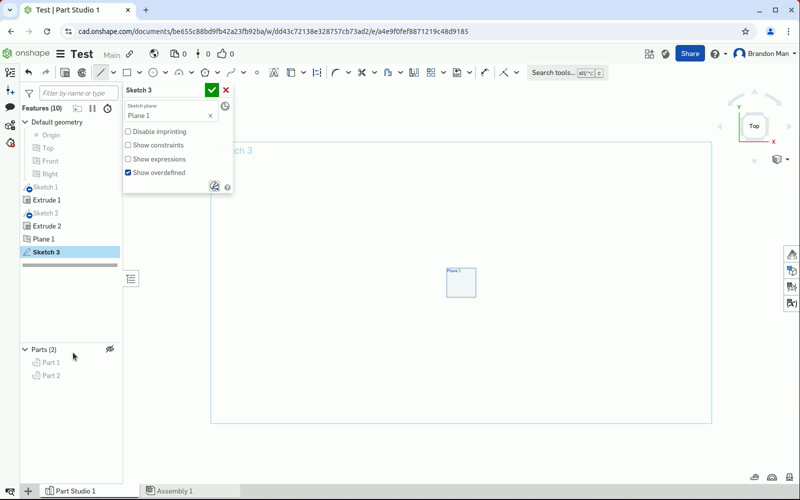
mouse_move(499, 324)
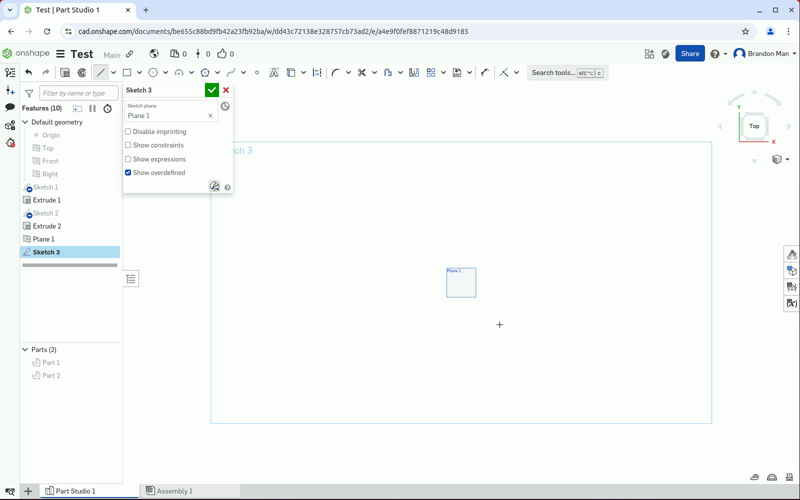
click(499, 324)
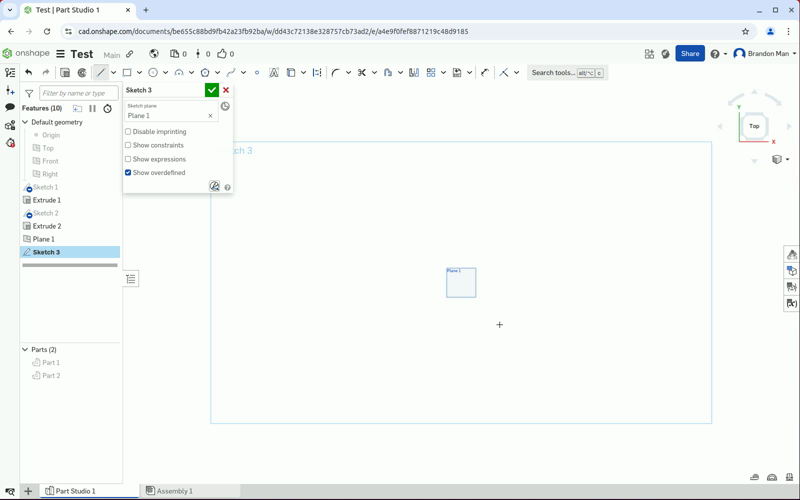
key_up(shift)
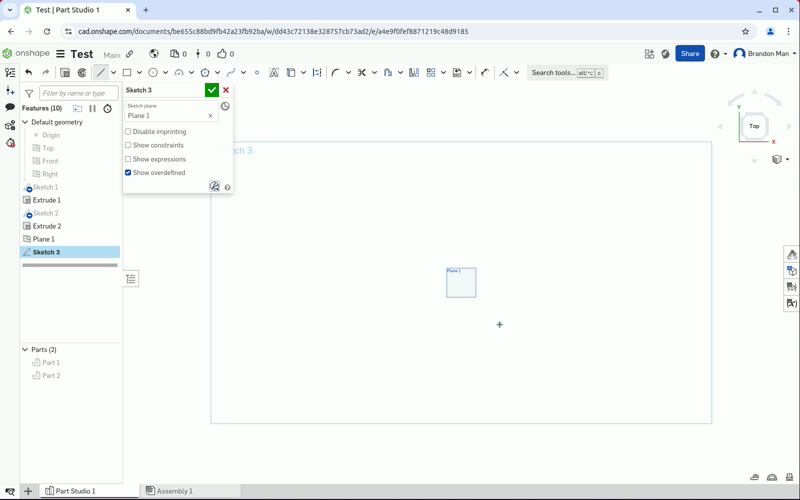
key_down(shift)
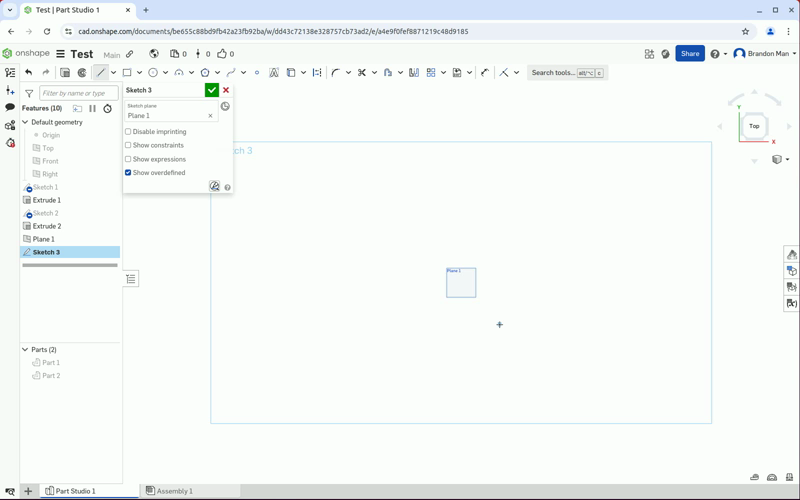
mouse_move(529, 324)
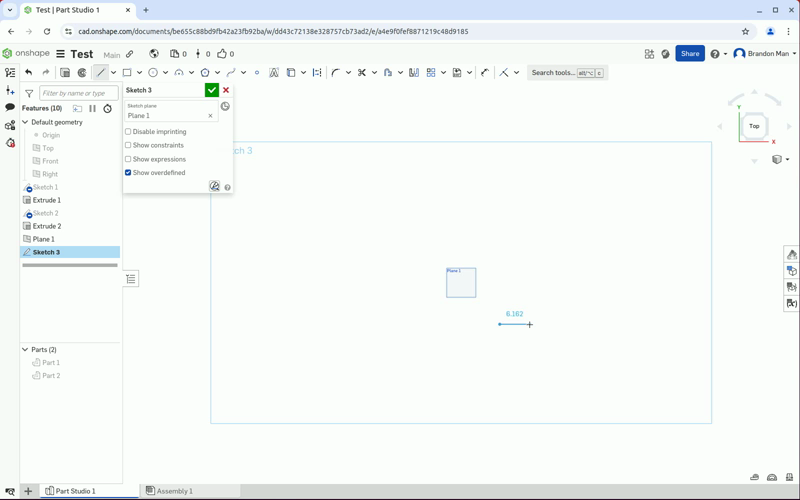
mouse_move(519, 339)
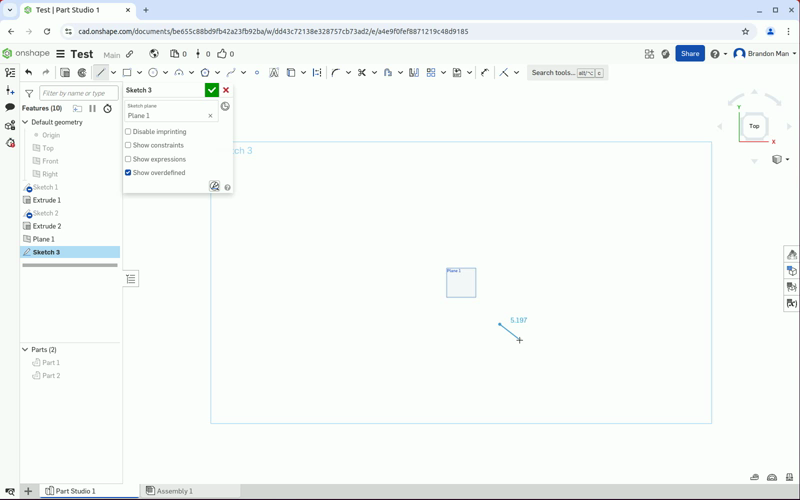
click(519, 339)
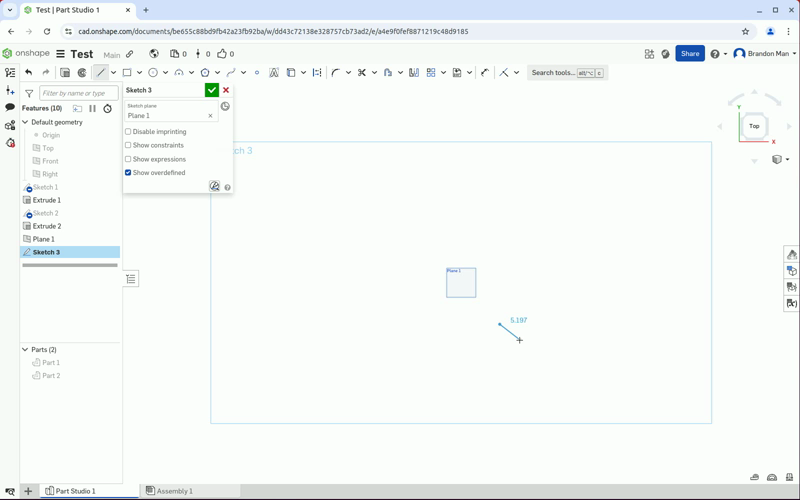
key_up(shift)
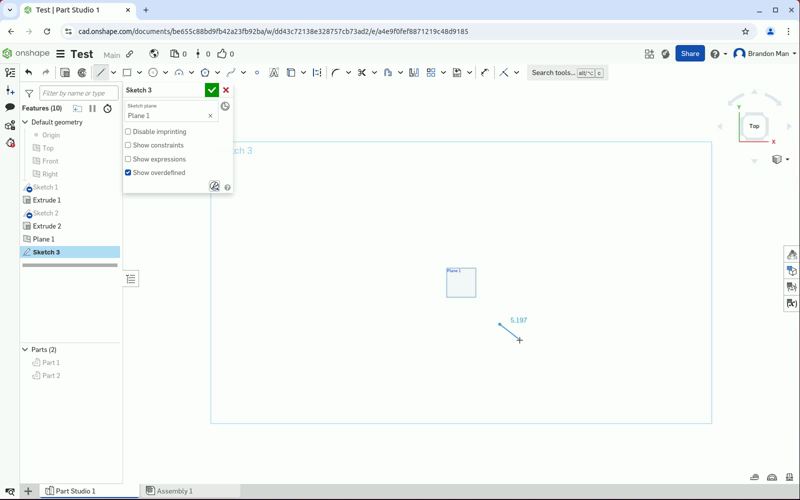
key_down(shift)
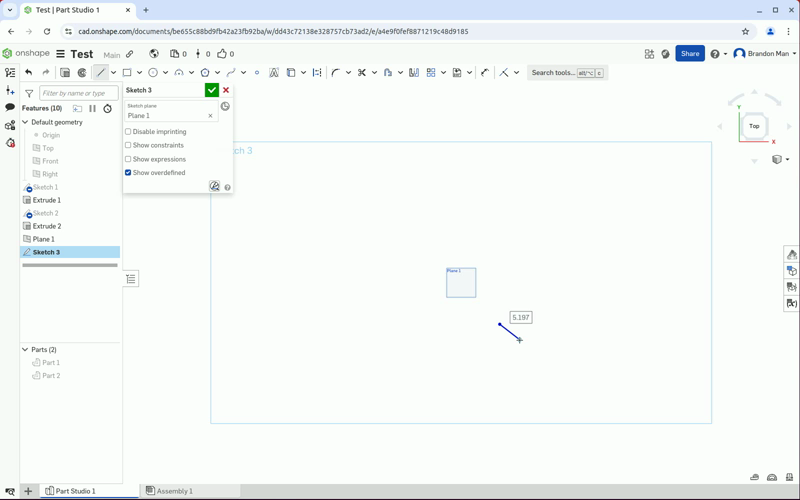
mouse_move(549, 339)
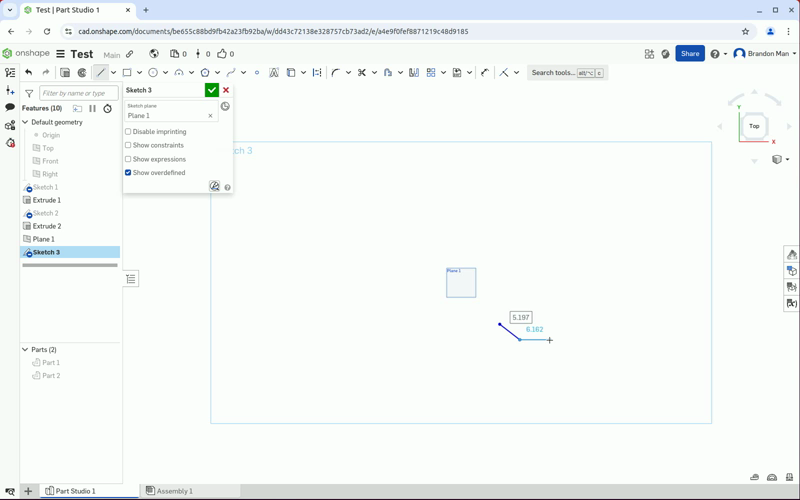
mouse_move(543, 330)
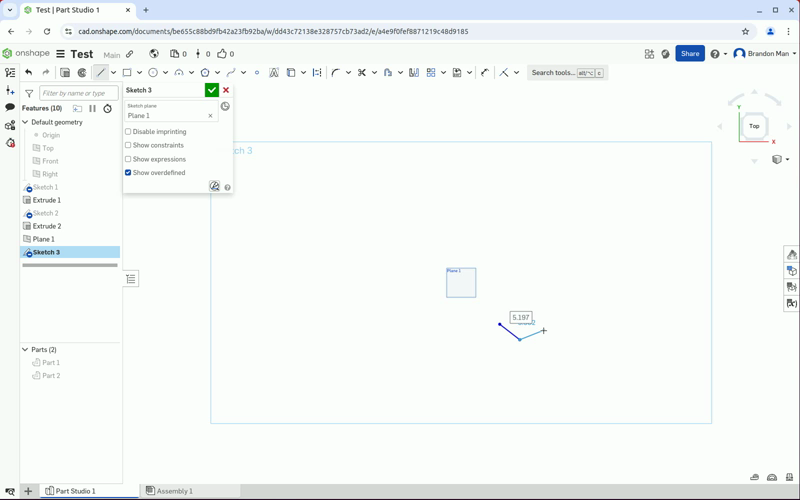
click(543, 330)
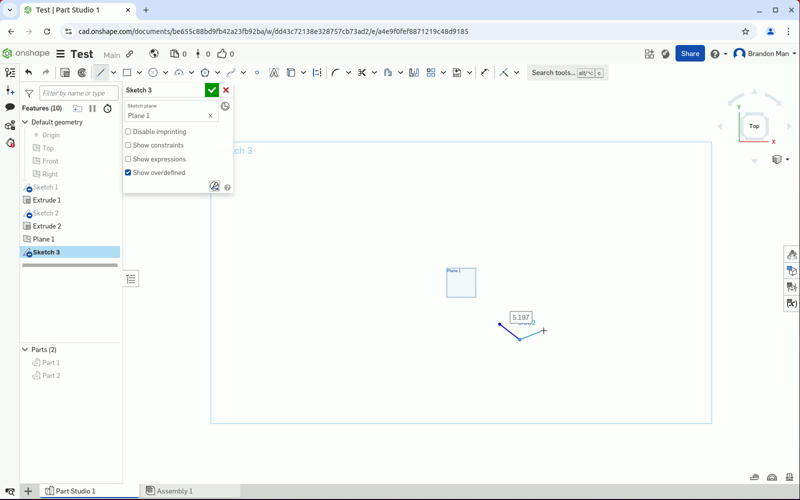
key_up(shift)
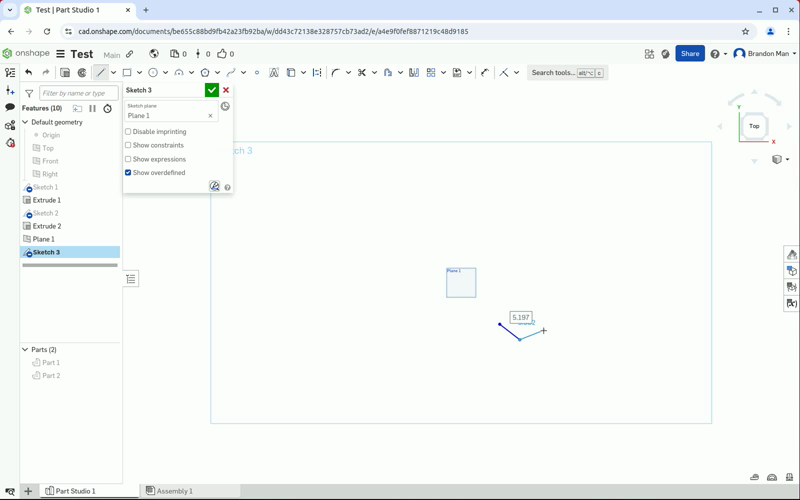
key_down(shift)
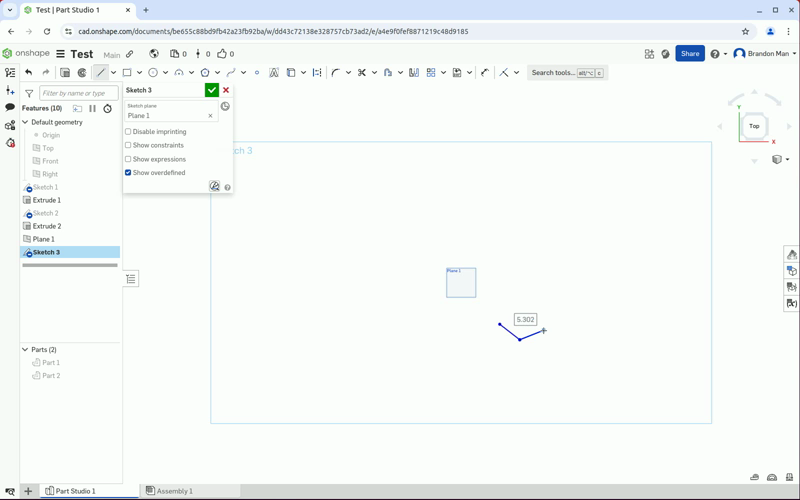
mouse_move(573, 330)
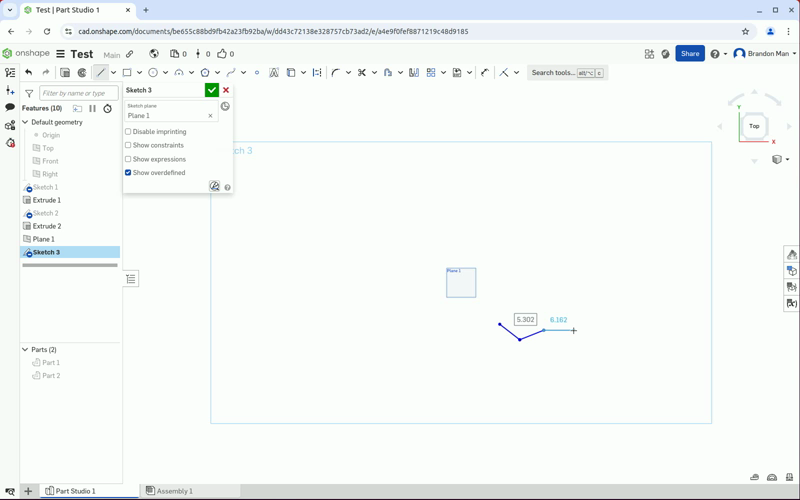
mouse_move(546, 304)
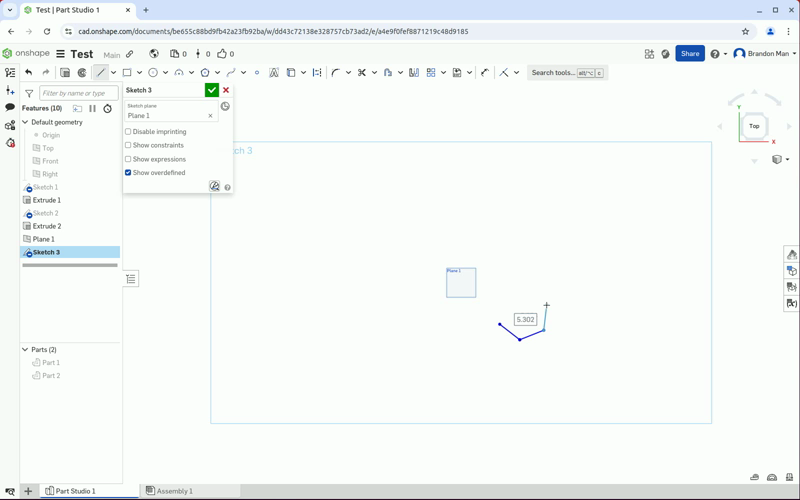
click(546, 304)
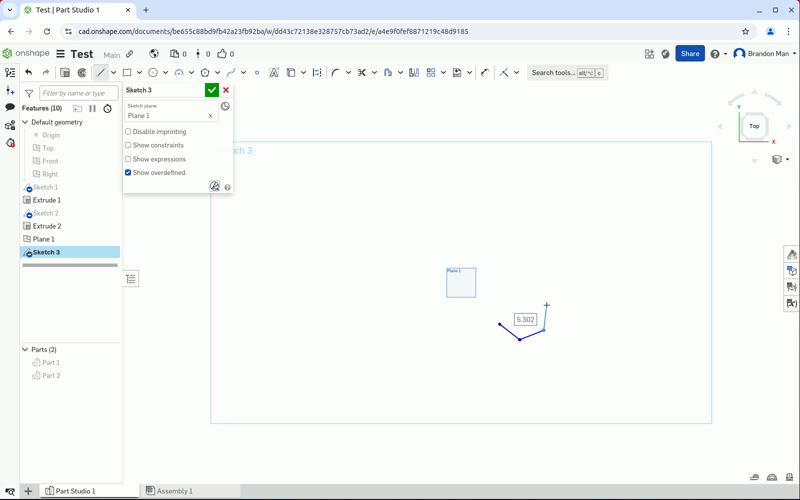
key_up(shift)
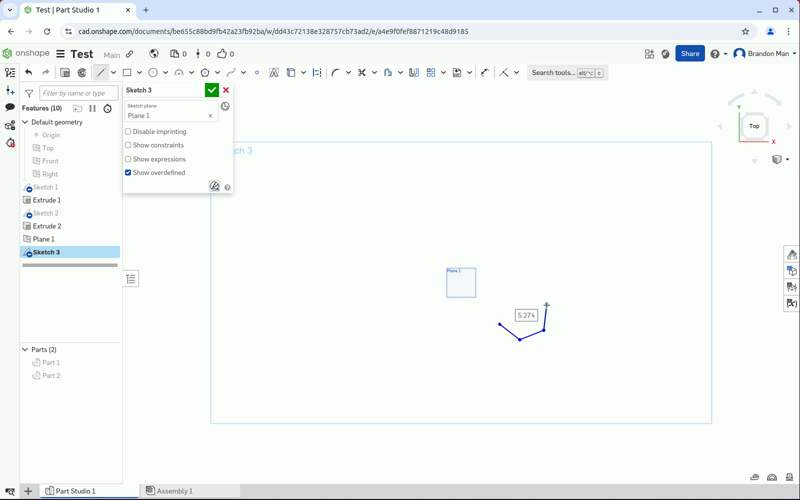
key_down(shift)
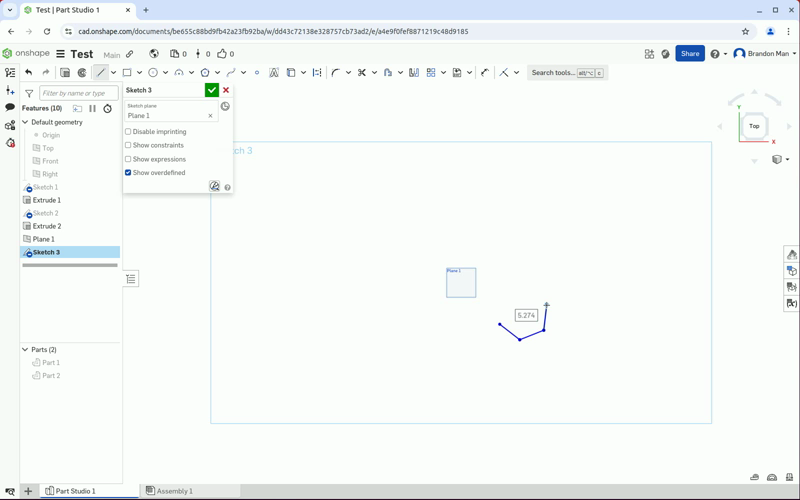
mouse_move(576, 304)
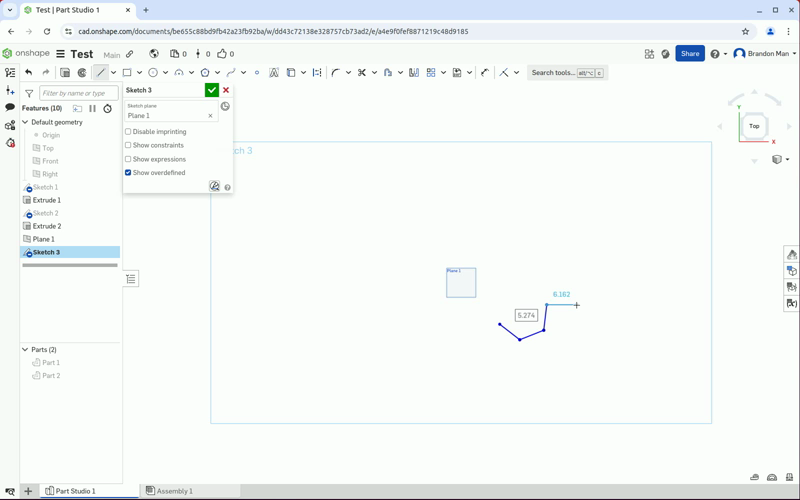
mouse_move(527, 288)
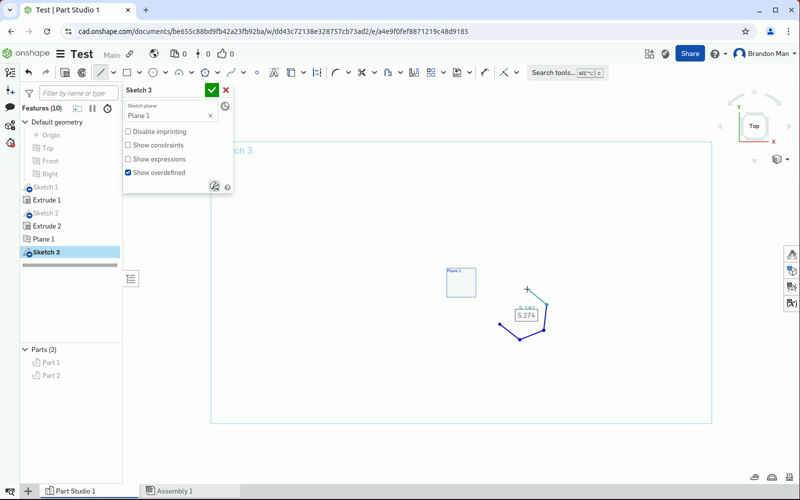
click(527, 288)
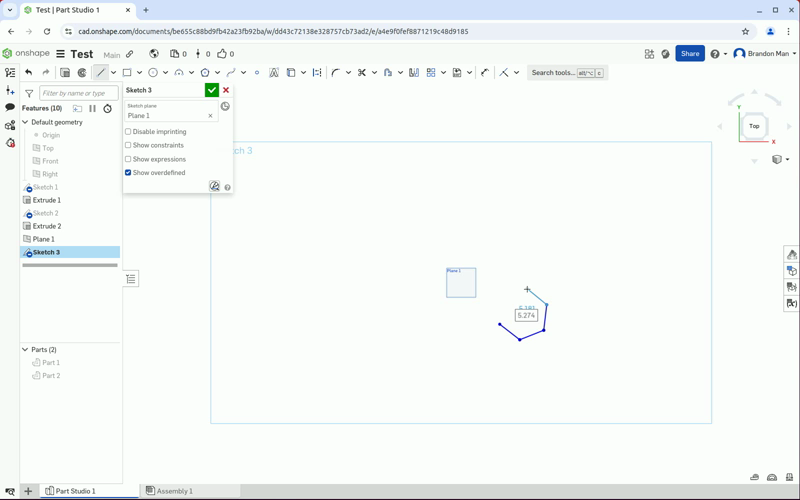
key_up(shift)
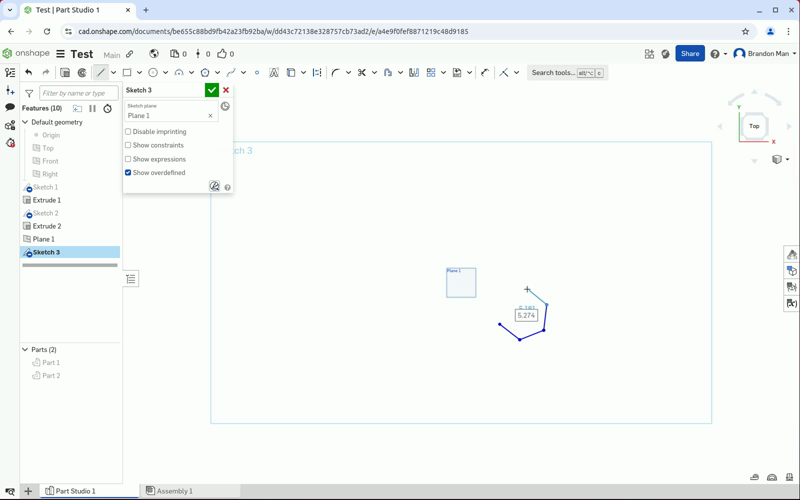
key_down(shift)
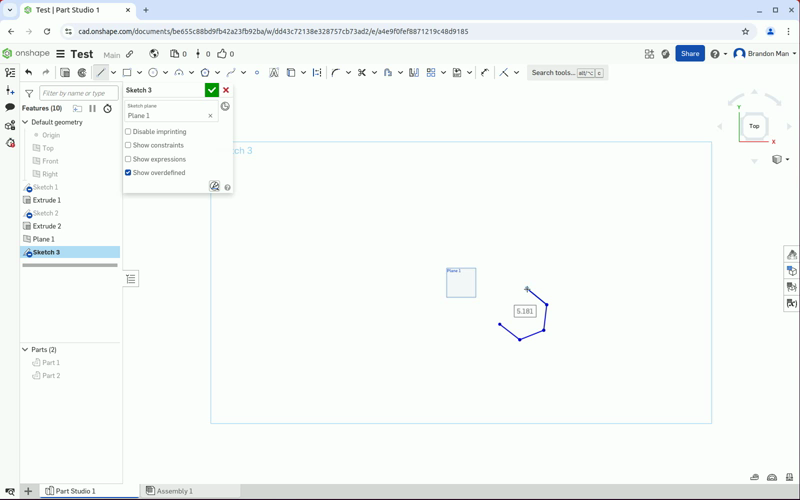
mouse_move(557, 288)
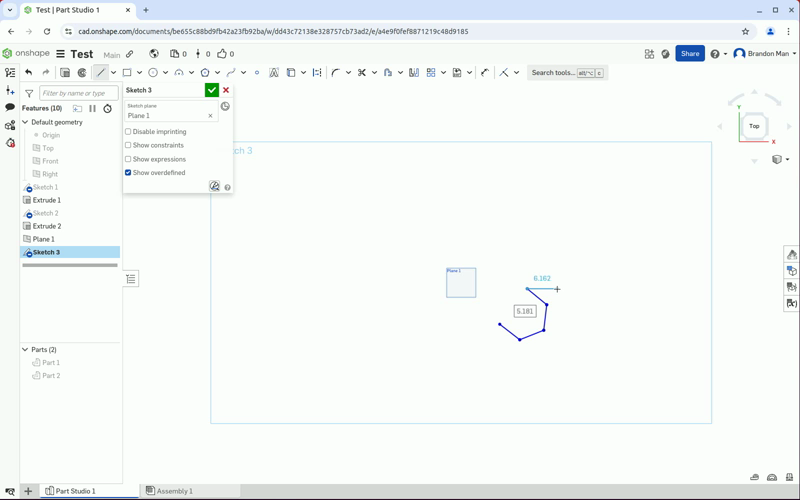
mouse_move(503, 298)
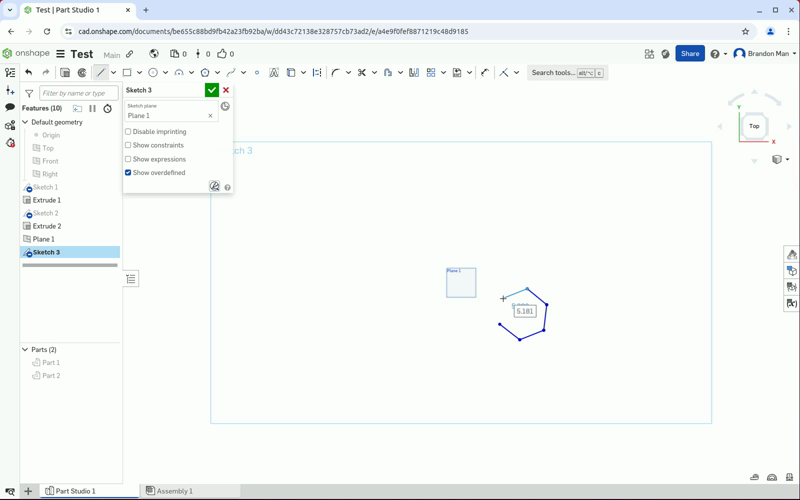
click(503, 298)
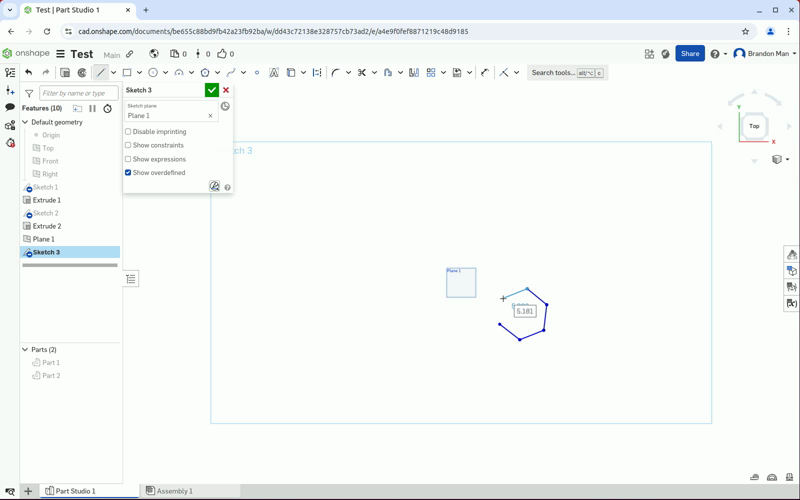
key_up(shift)
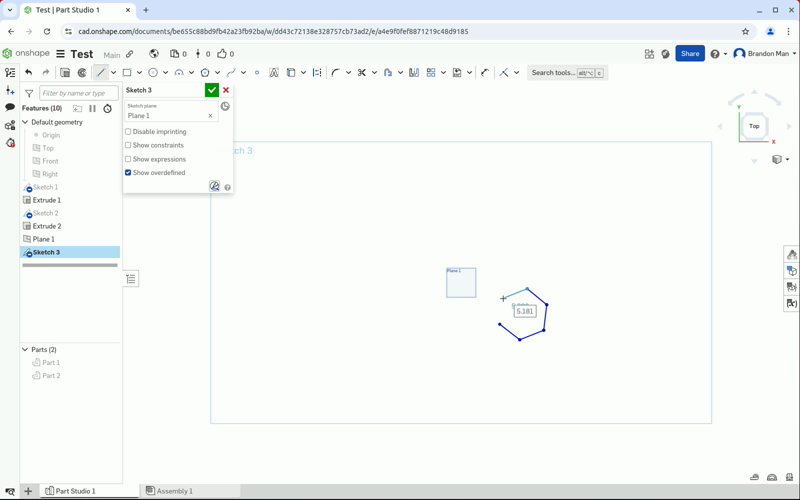
mouse_move(533, 298)
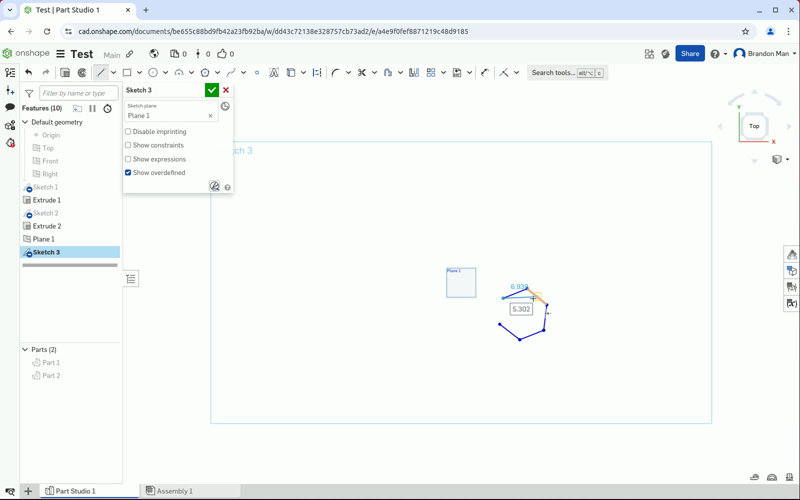
key_down(shift)
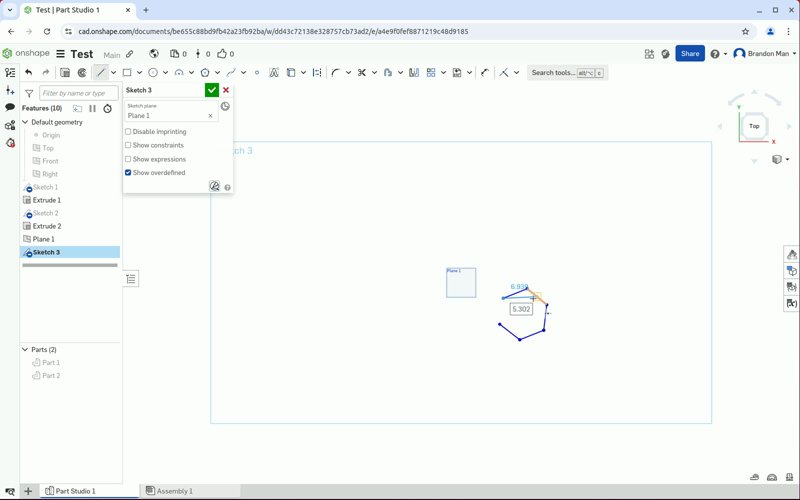
mouse_move(499, 324)
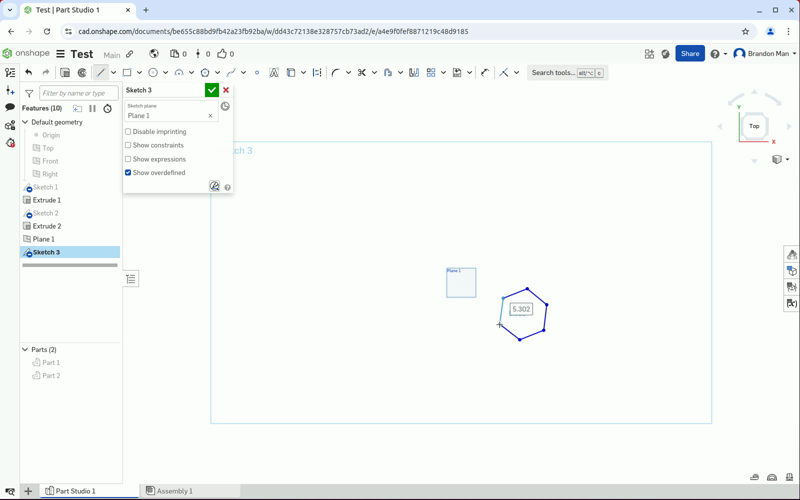
key_up(shift)
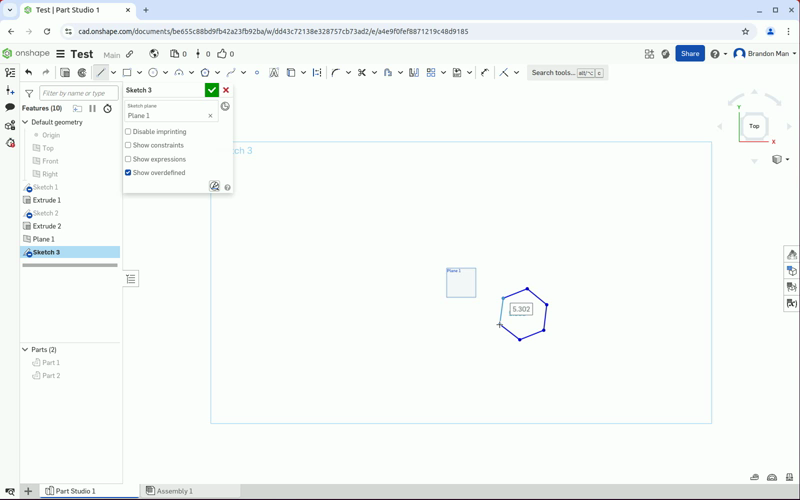
click(499, 324)
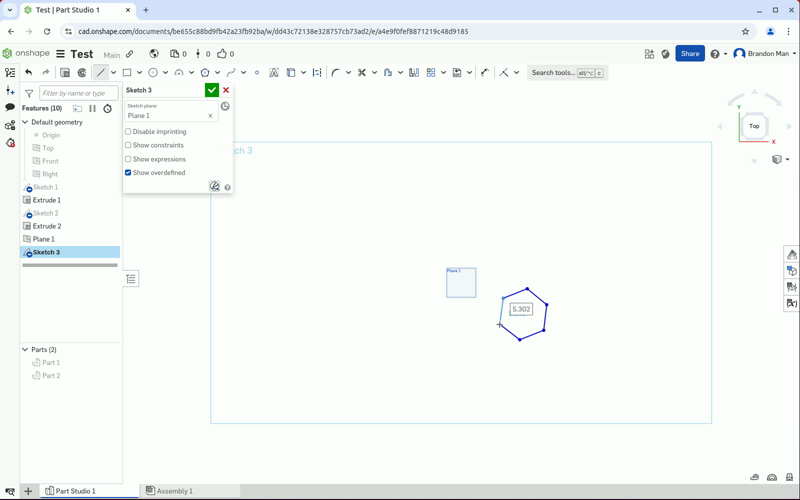
key(esc)
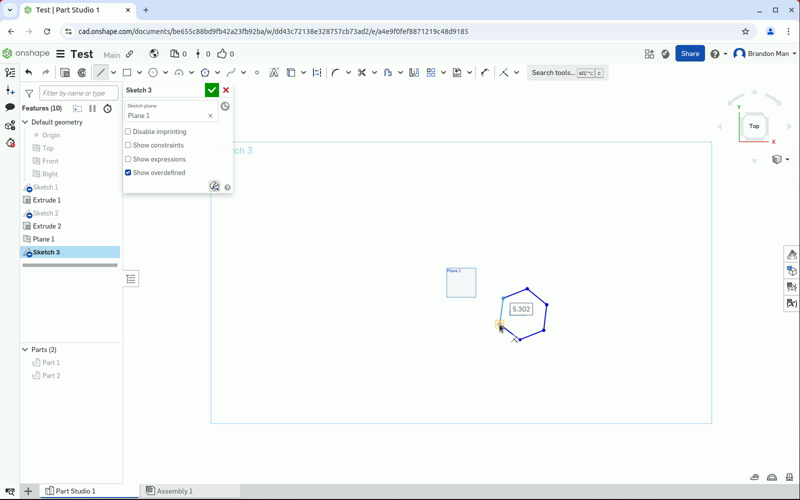
mouse_move(532, 320)
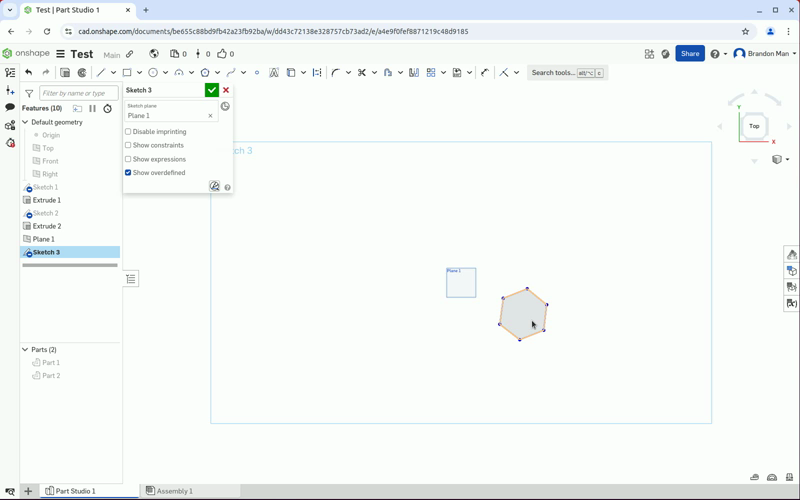
scroll(6)
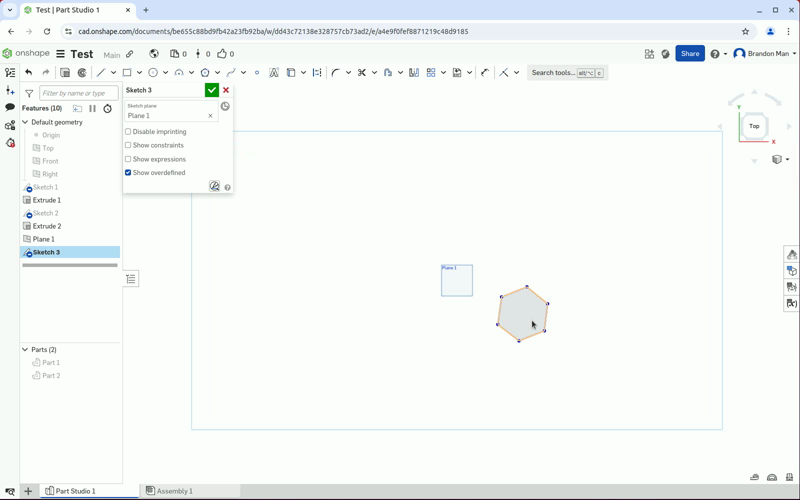
scroll(6)
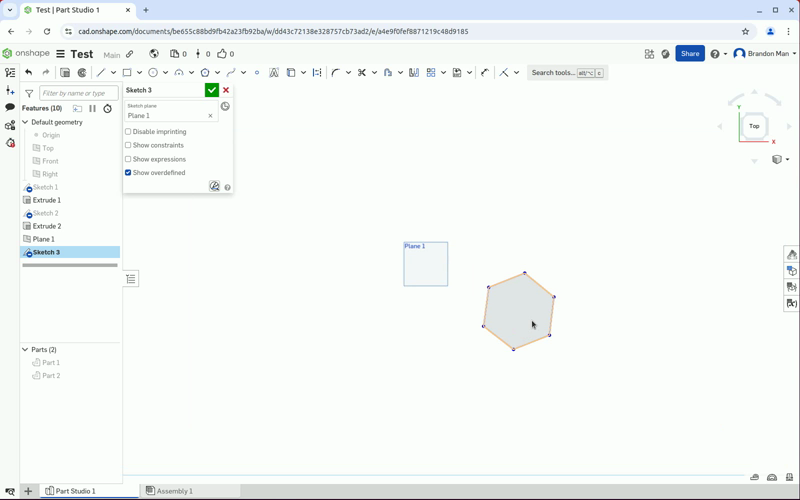
scroll(6)
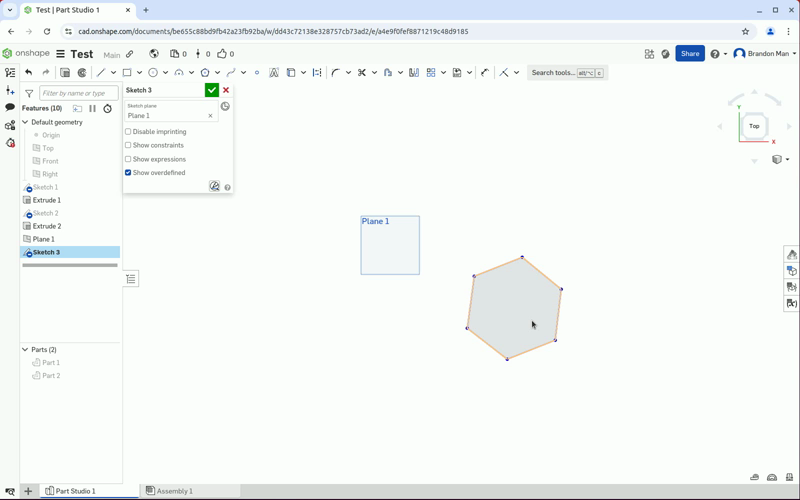
scroll(6)
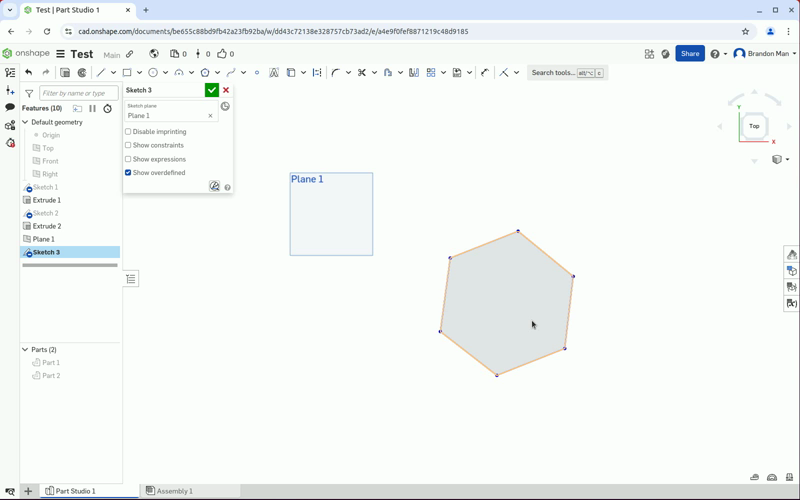
scroll(6)
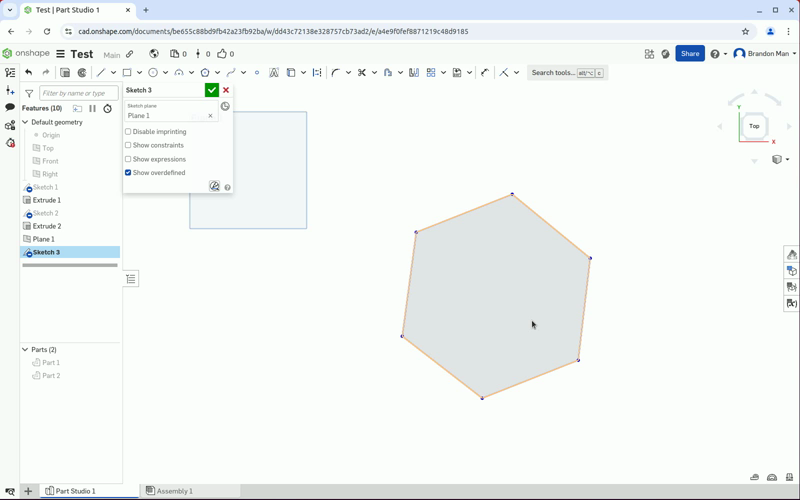
scroll(6)
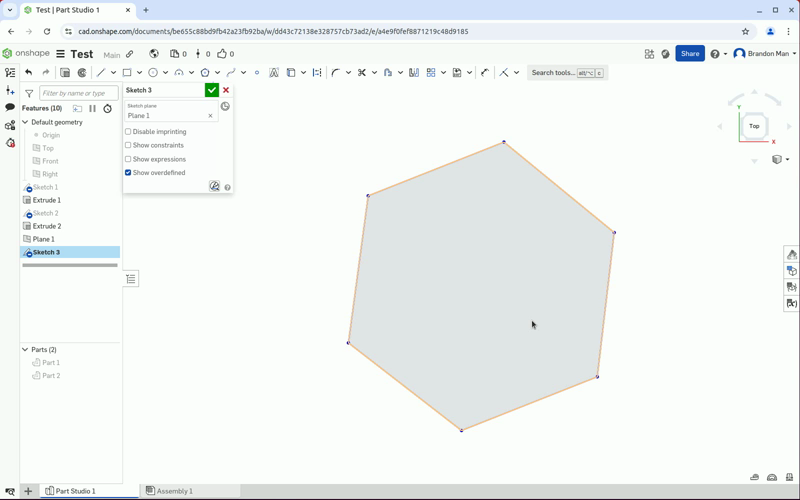
scroll(6)
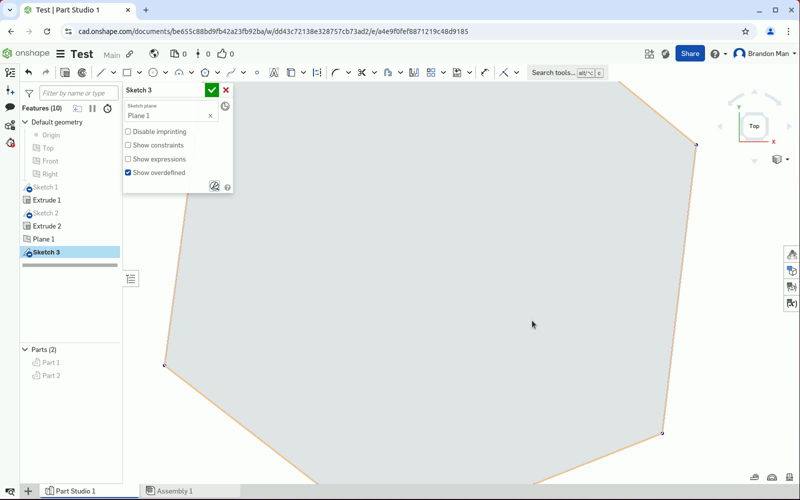
click(532, 320)
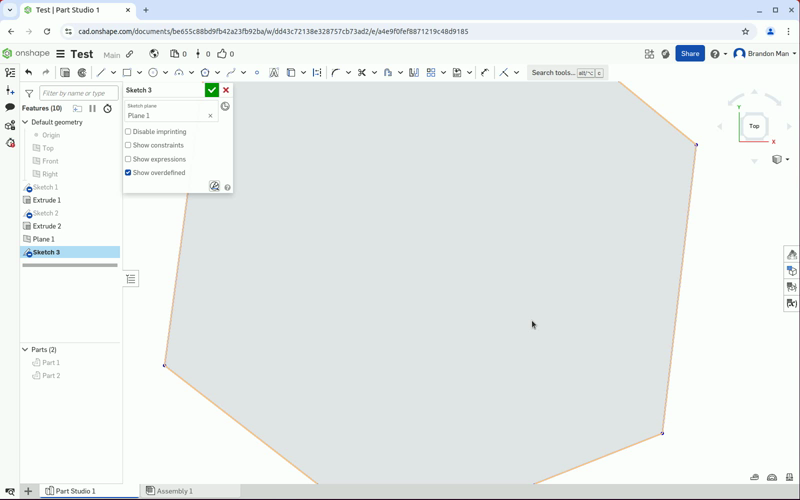
scroll(-6)
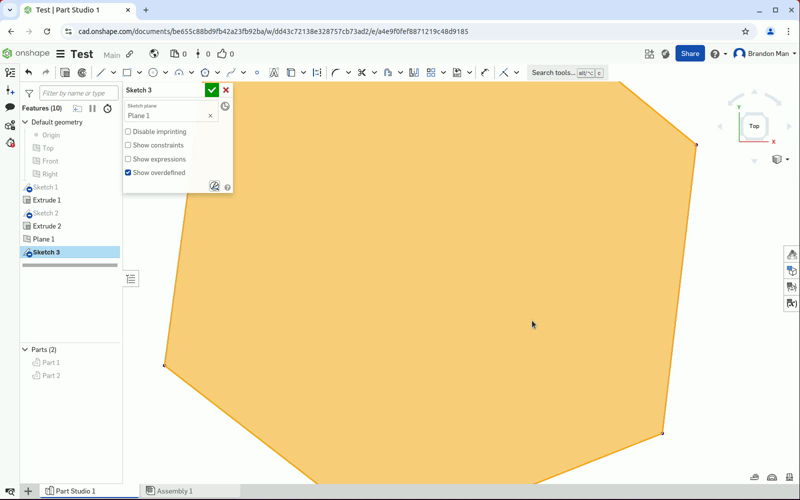
scroll(-6)
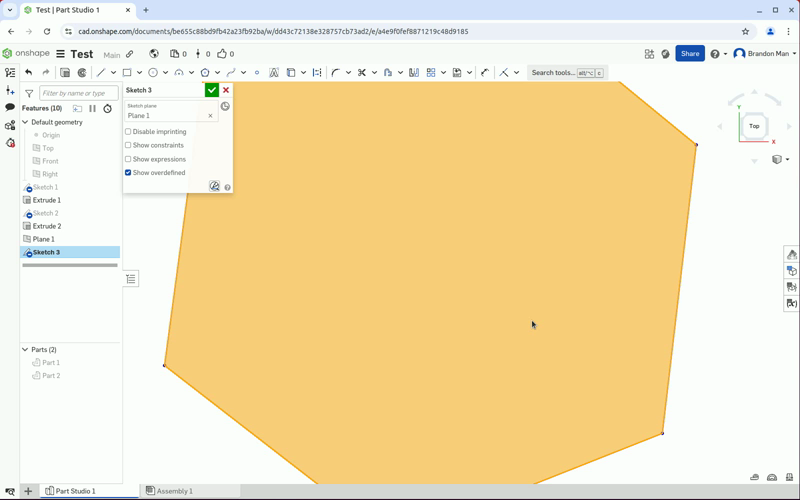
scroll(-6)
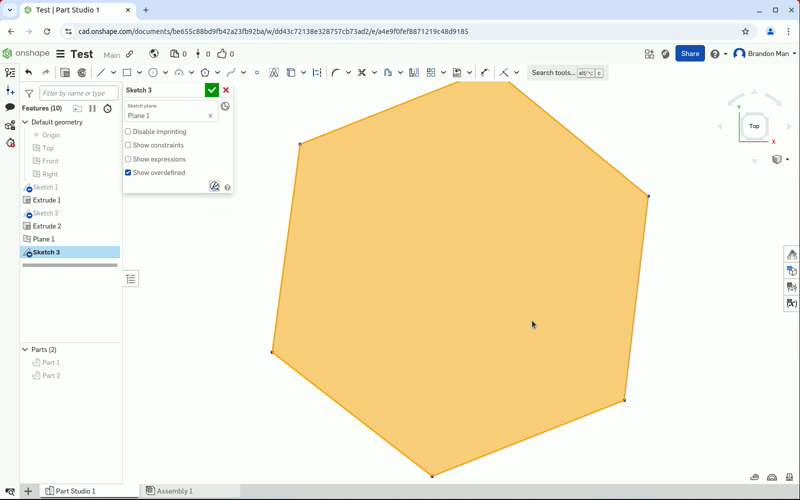
scroll(-6)
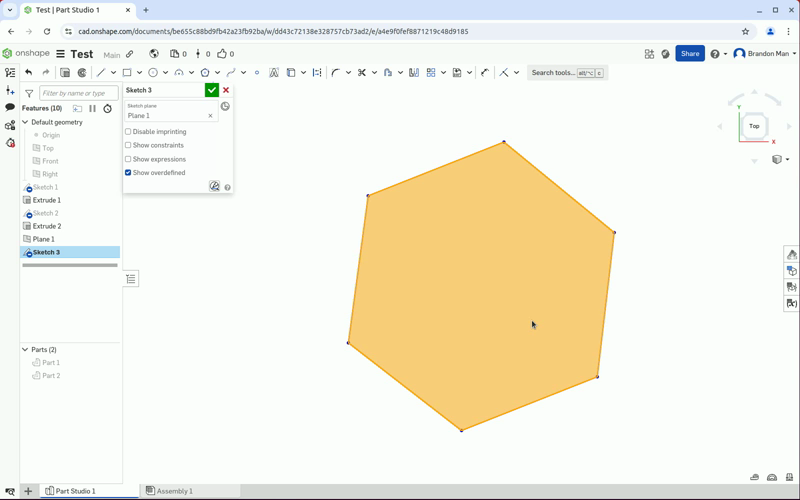
scroll(-6)
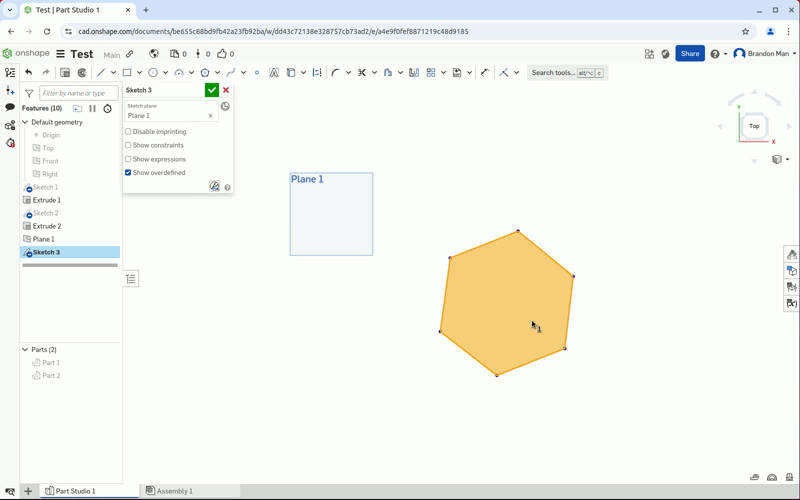
scroll(-6)
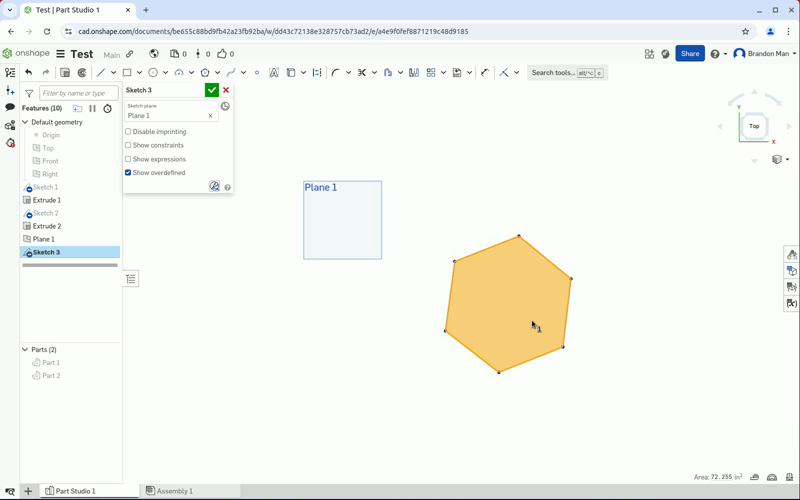
scroll(-6)
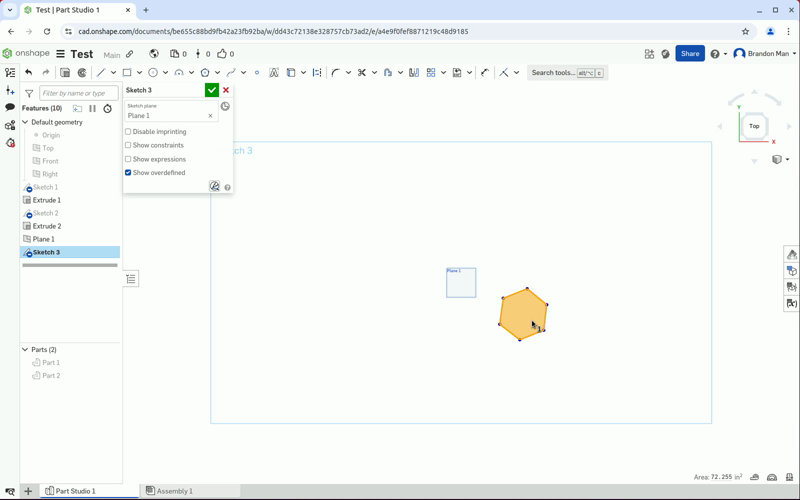
mouse_move(73, 352)
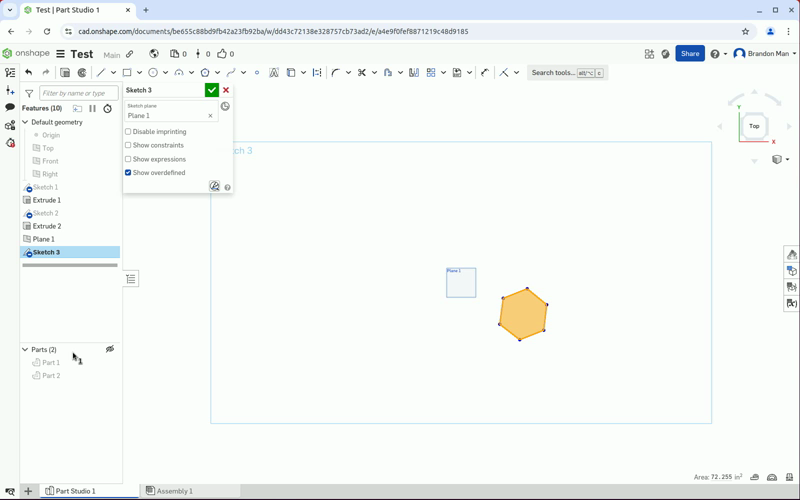
key(shift+y)
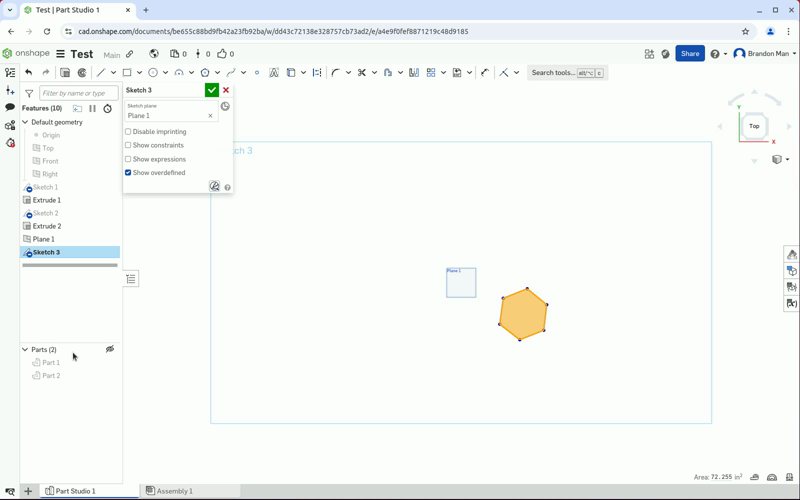
key(shift+e)
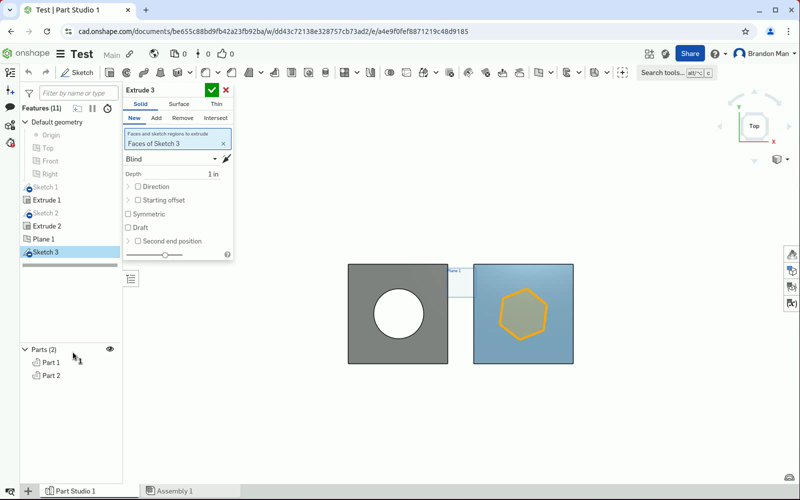
mouse_move(143, 106)
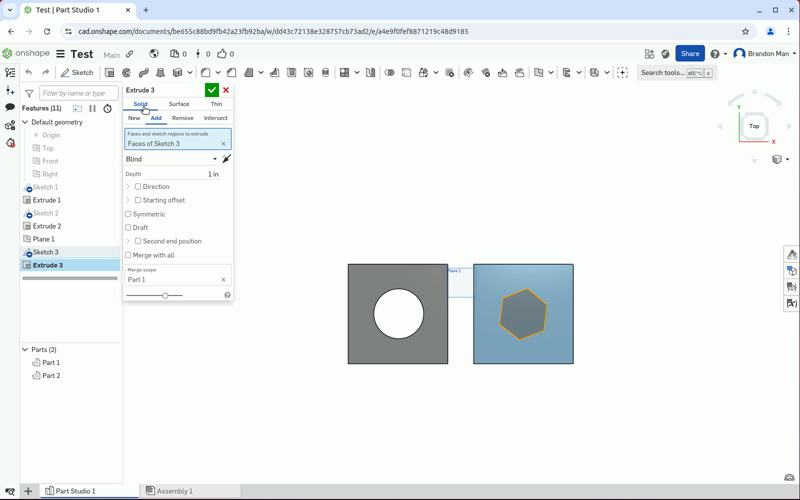
click(143, 106)
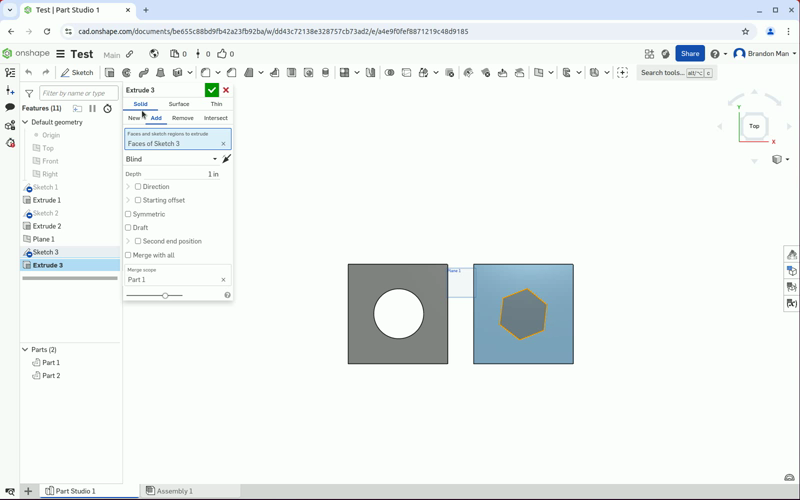
mouse_move(137, 120)
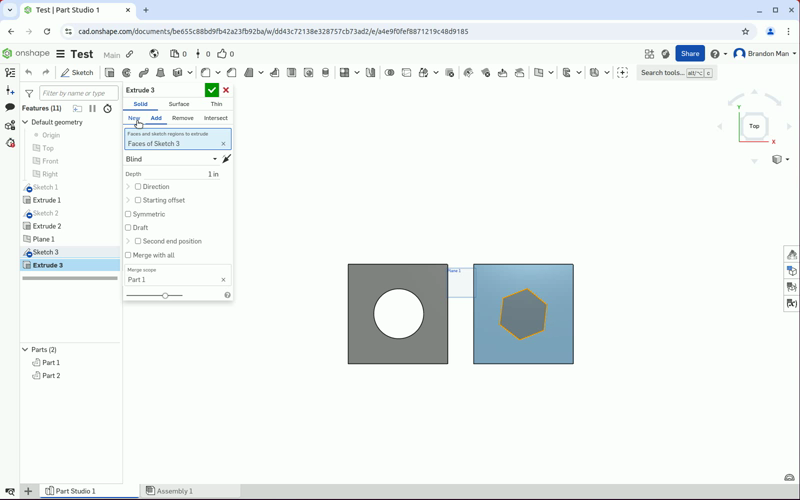
click(137, 120)
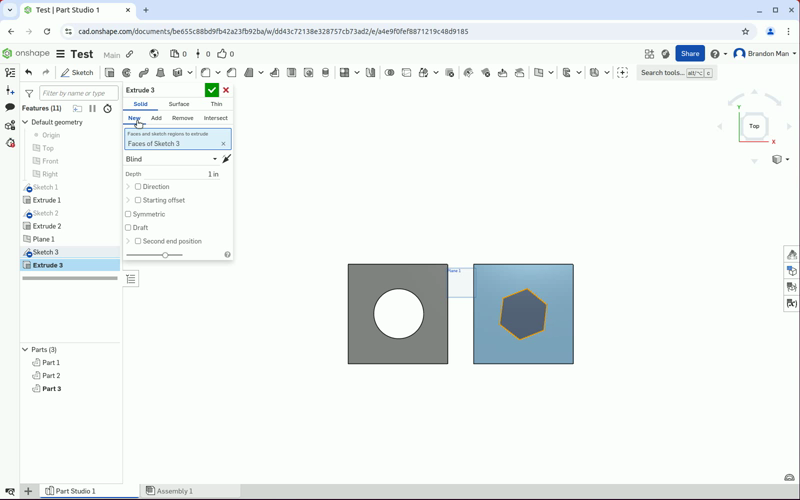
key(tab, 4)
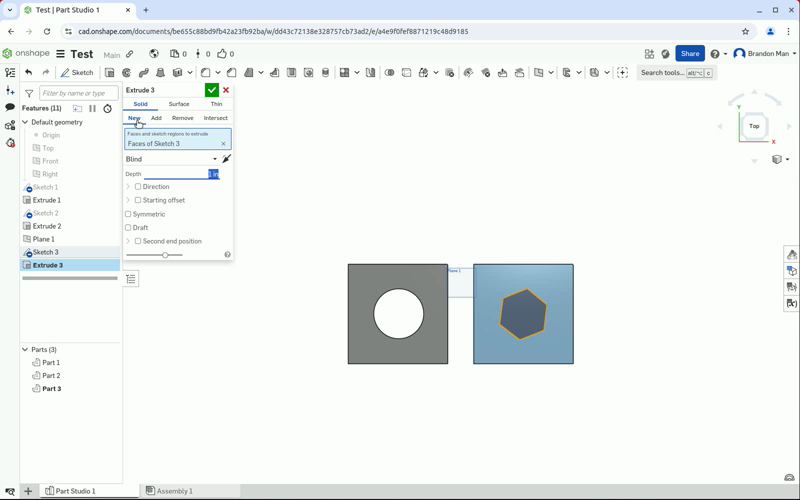
text(7.703)
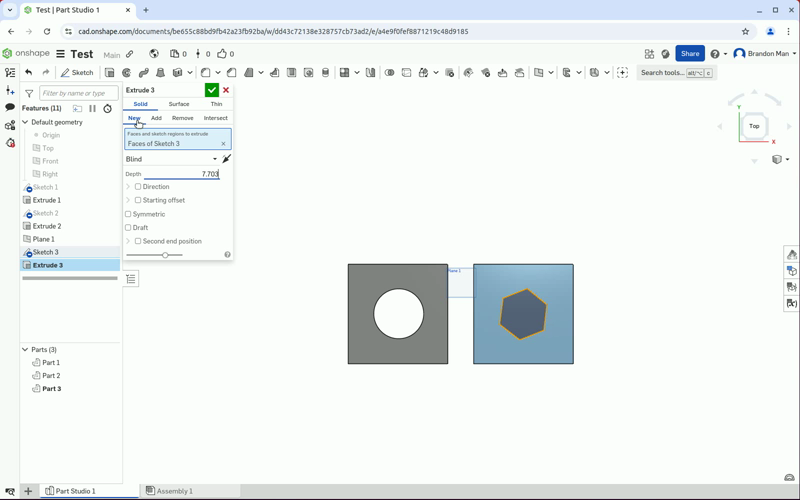
key(enter)
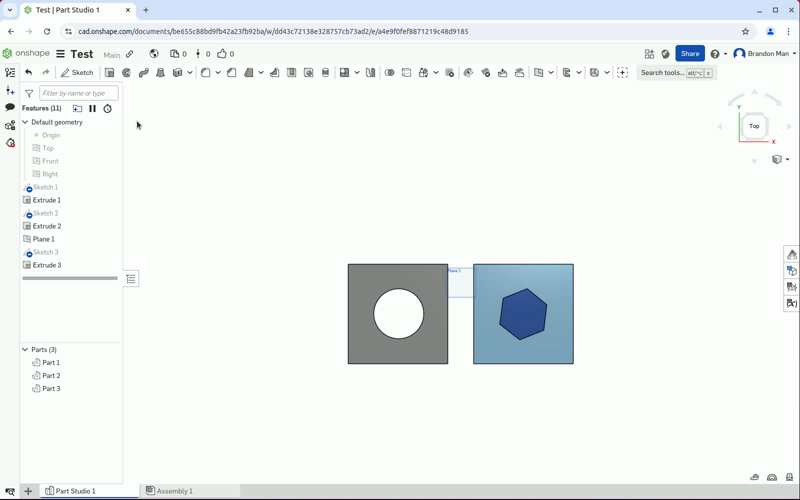
key(shift+h)
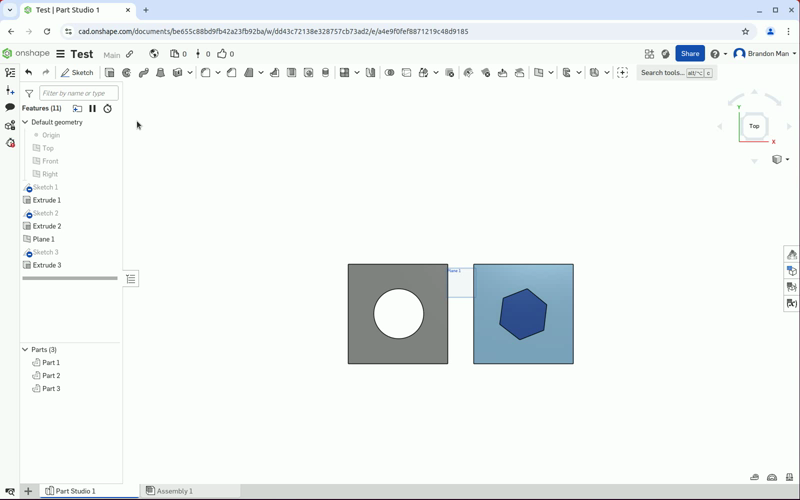
key(shift+h)
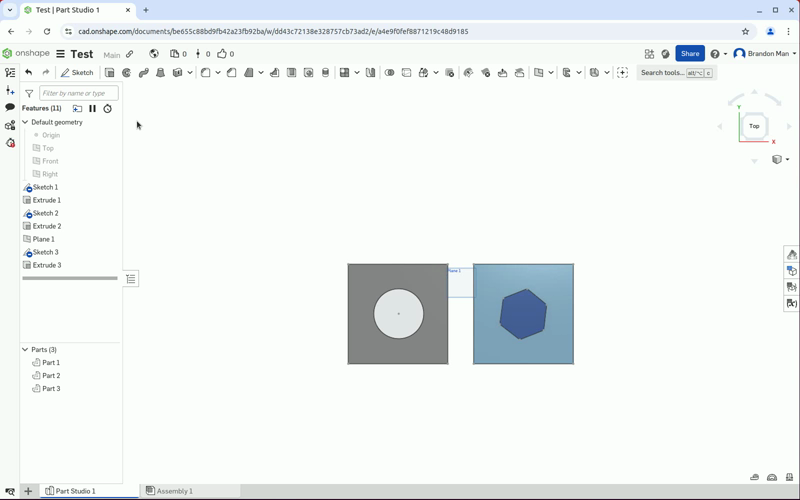
key(shift+7)
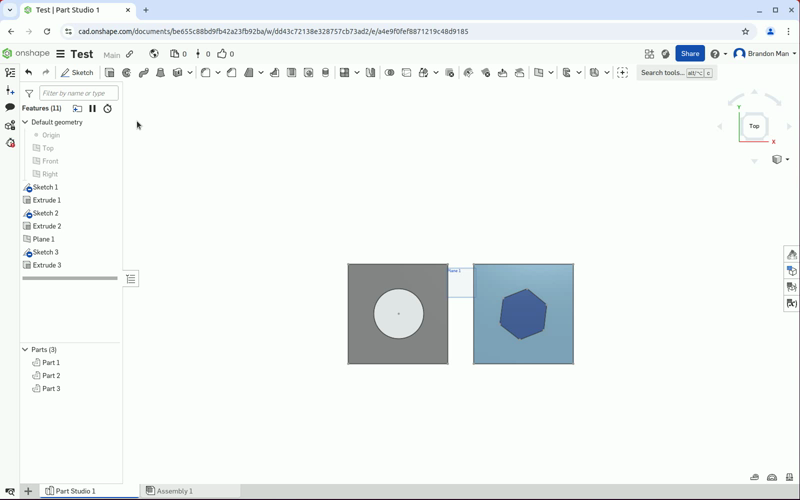
key(up, 3)
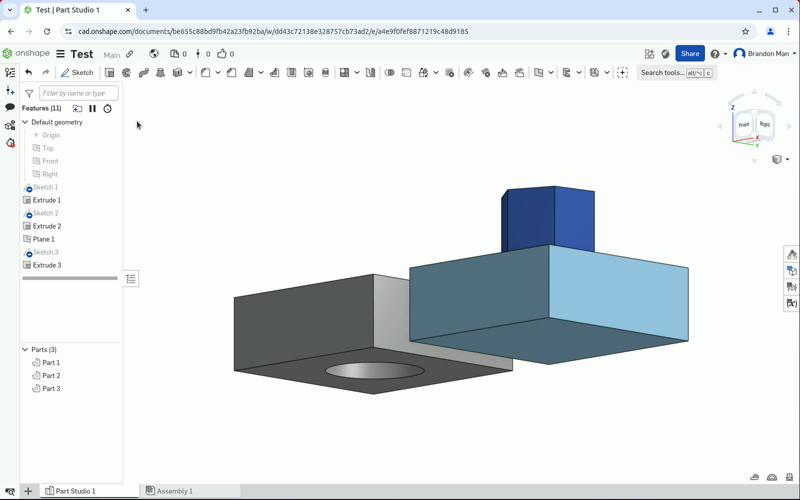
key(left, 3)
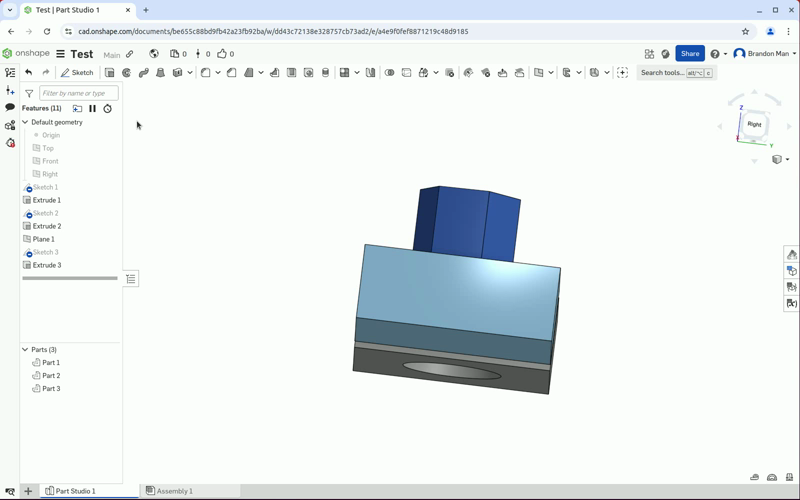
key(right, 3)
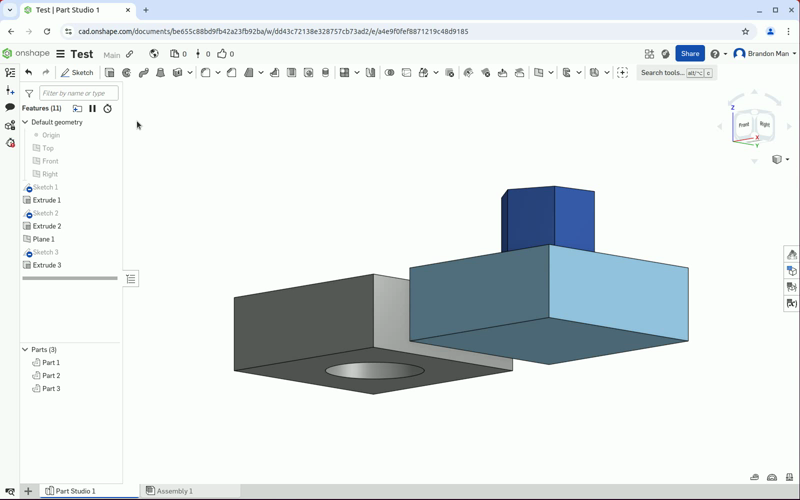
key(down, 3)
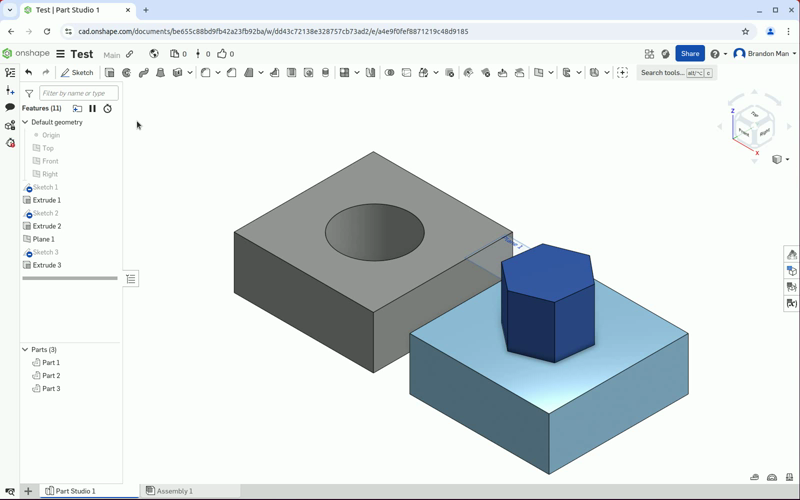
mouse_move(73, 189)
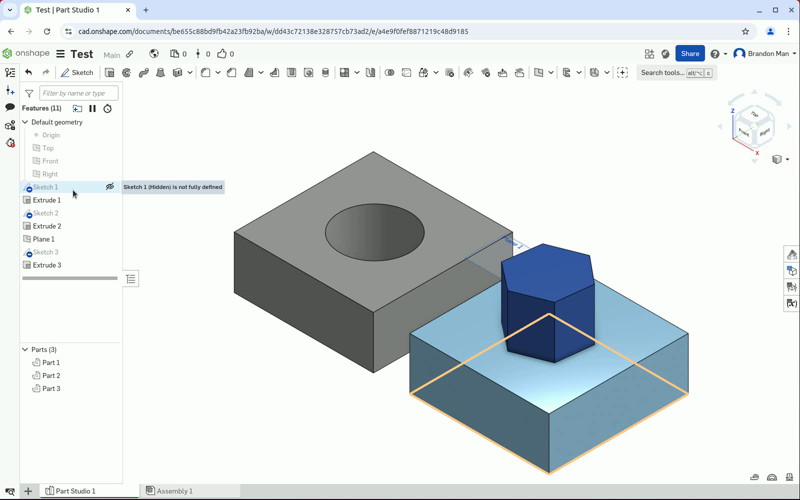
click(73, 189)